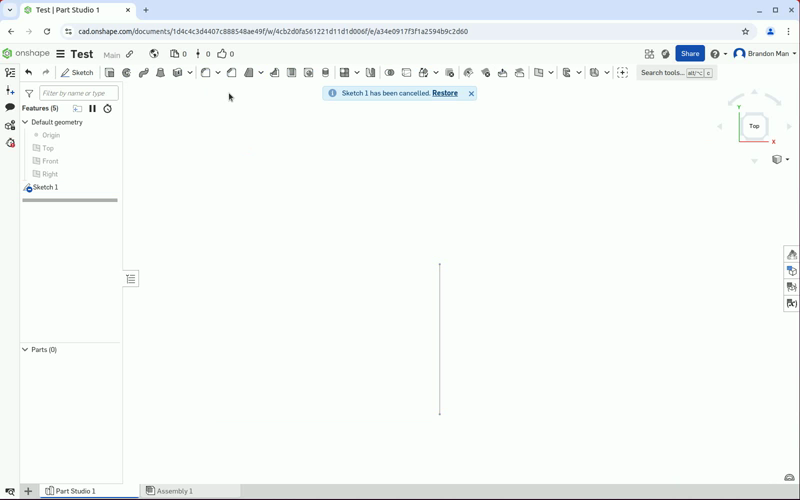
key(shift+h)
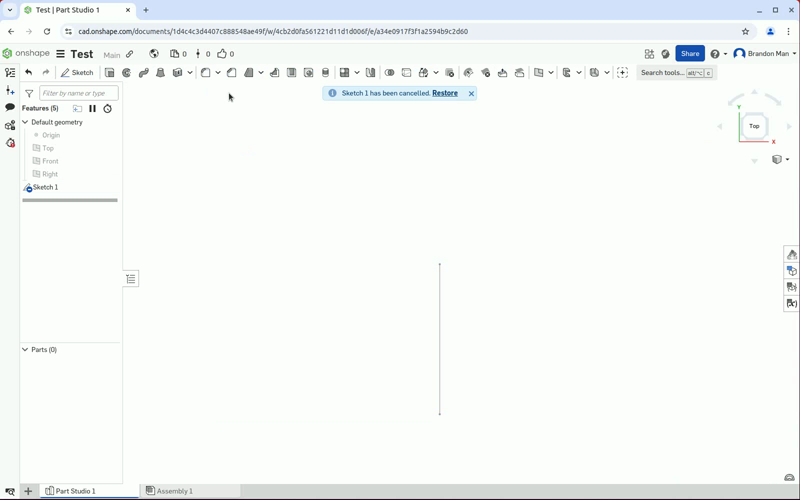
key(shift+s)
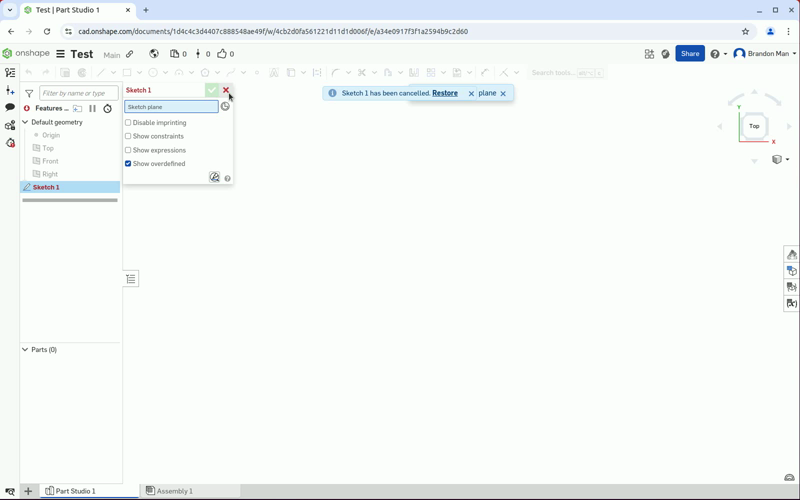
mouse_move(73, 150)
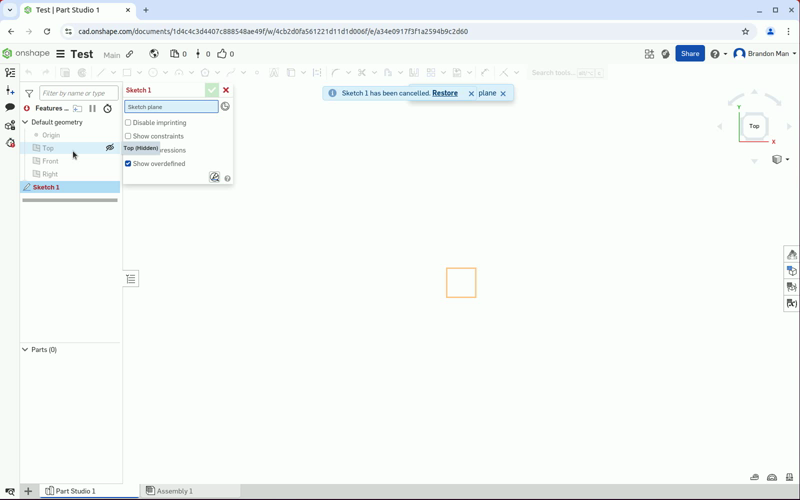
click(73, 150)
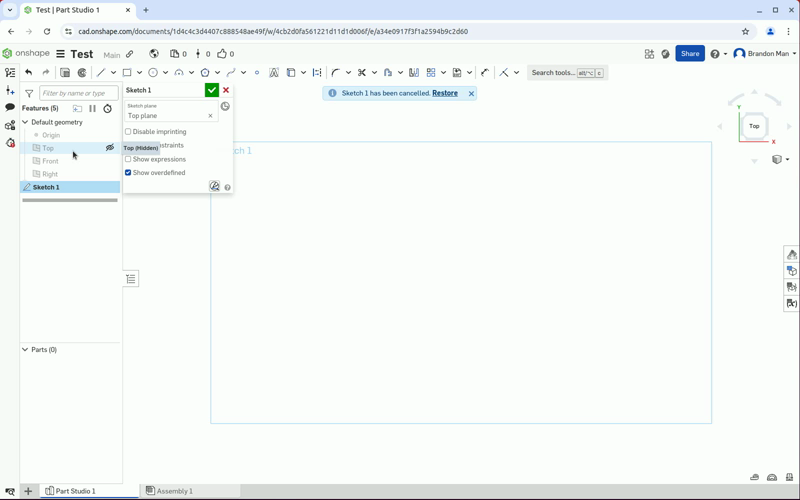
mouse_move(73, 352)
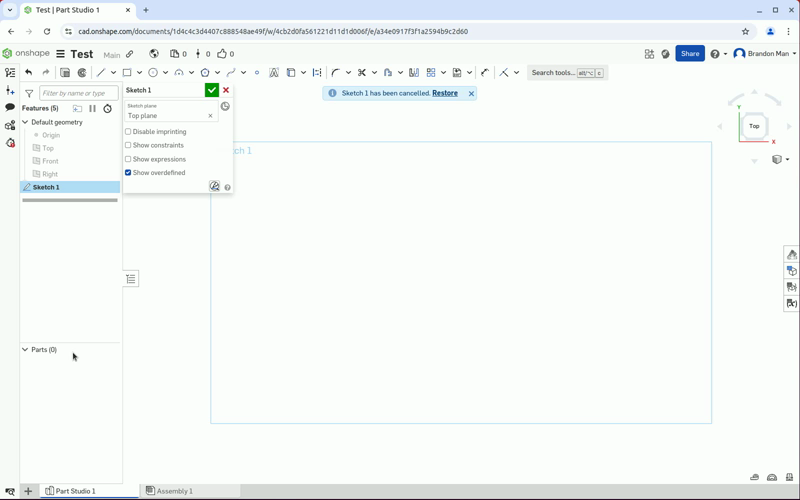
key(y)
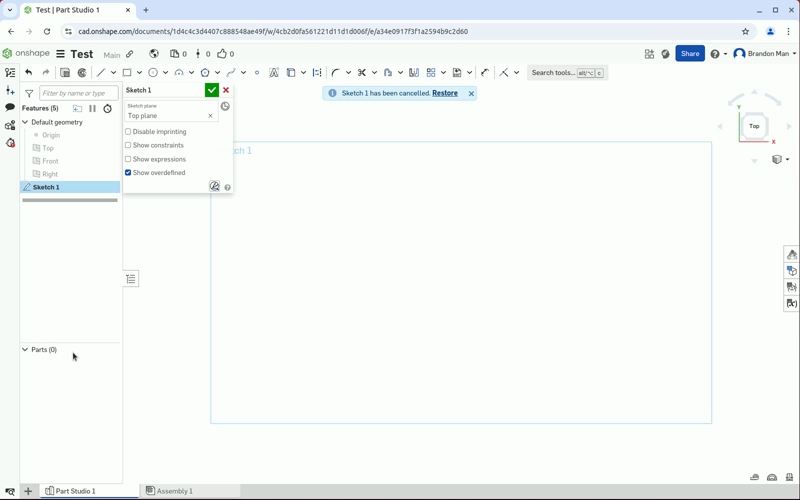
key(l)
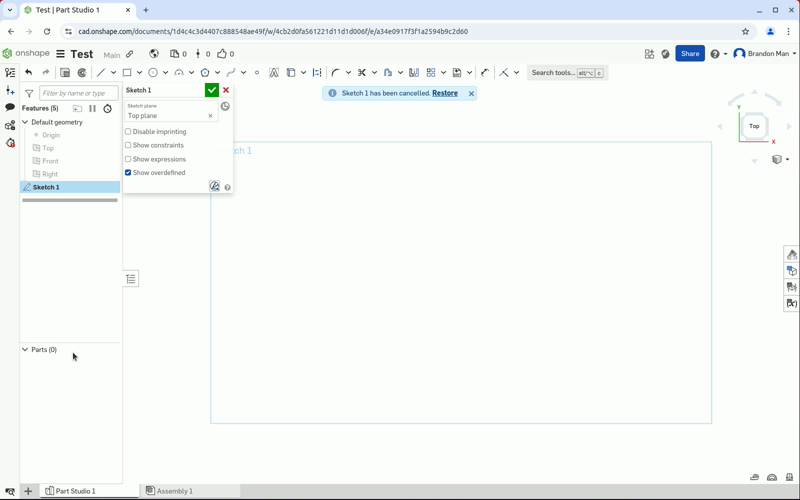
key_down(shift)
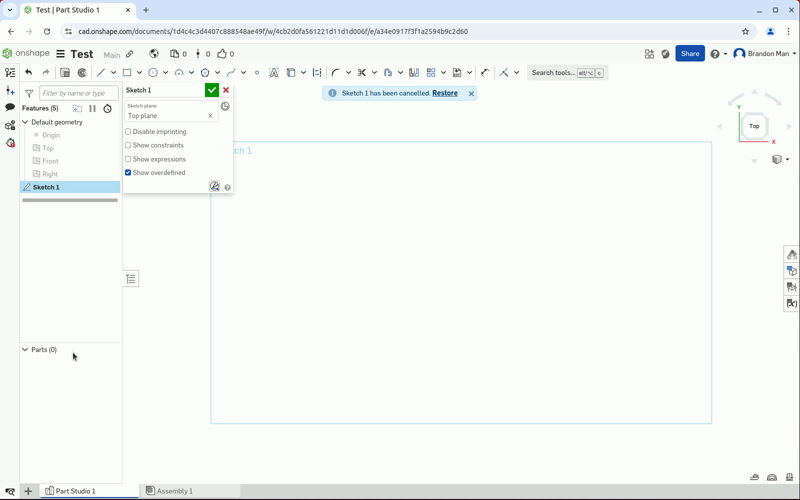
mouse_move(363, 339)
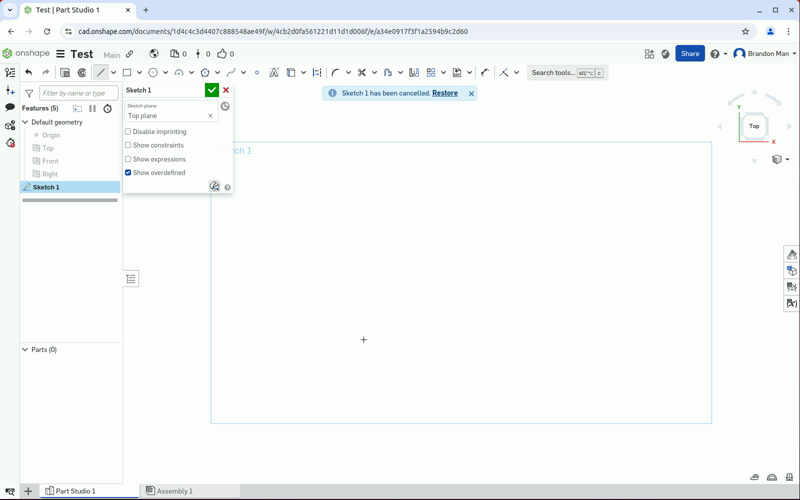
click(363, 339)
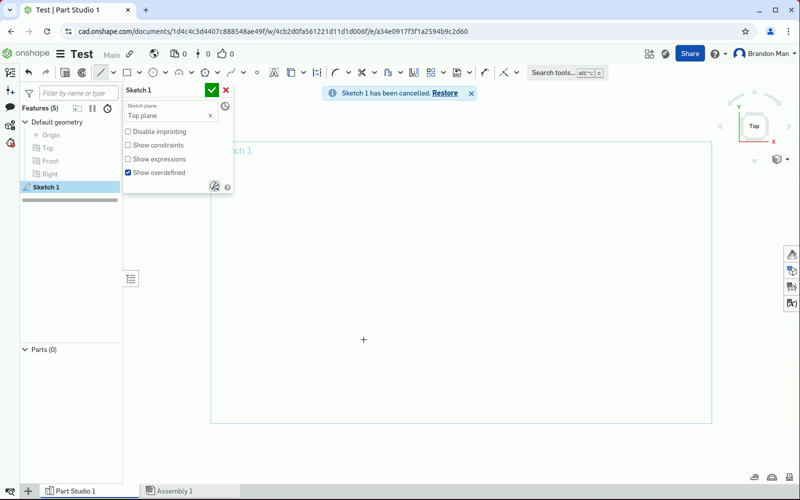
key_up(shift)
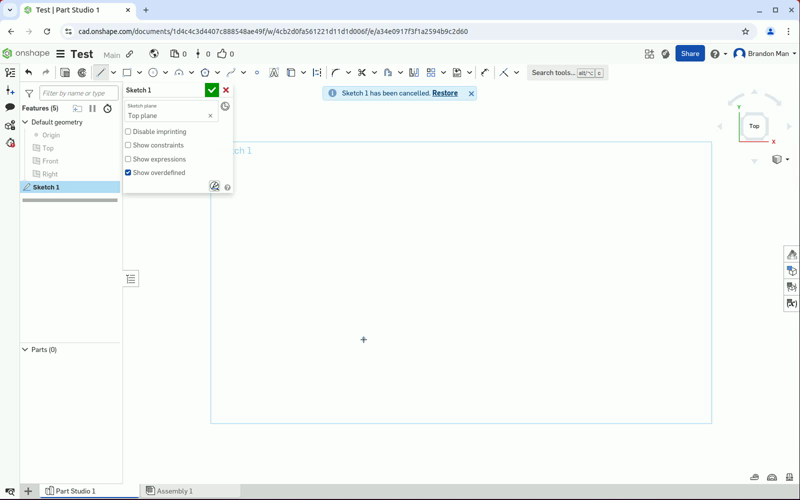
key_down(shift)
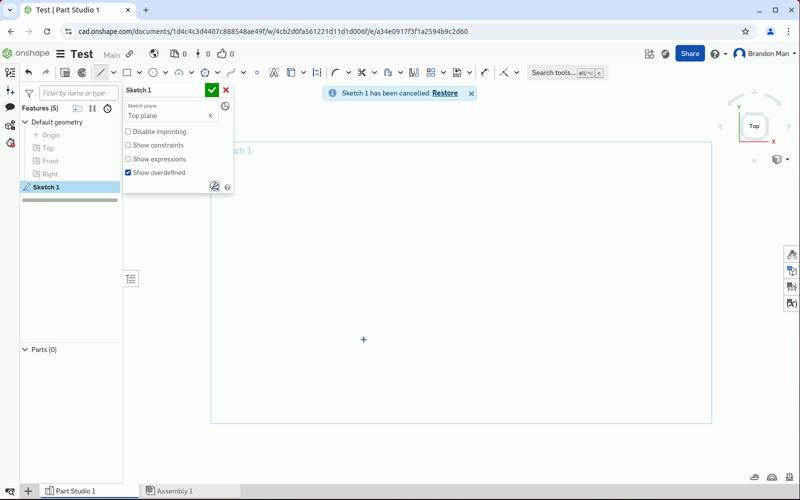
mouse_move(530, 339)
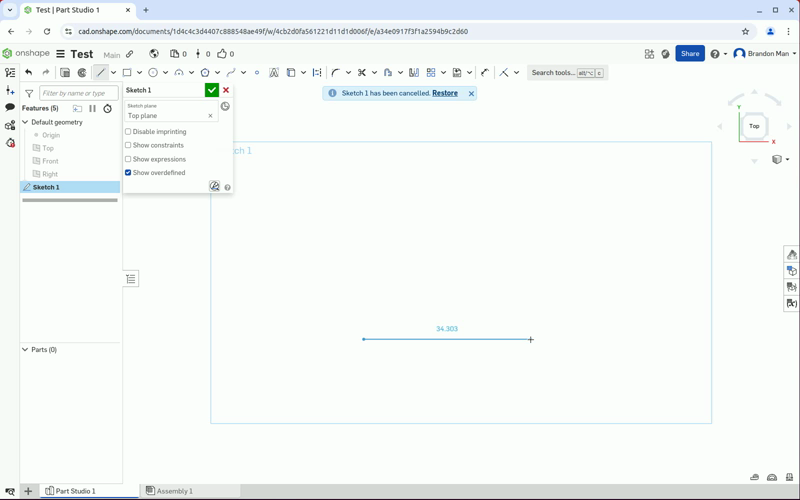
click(530, 339)
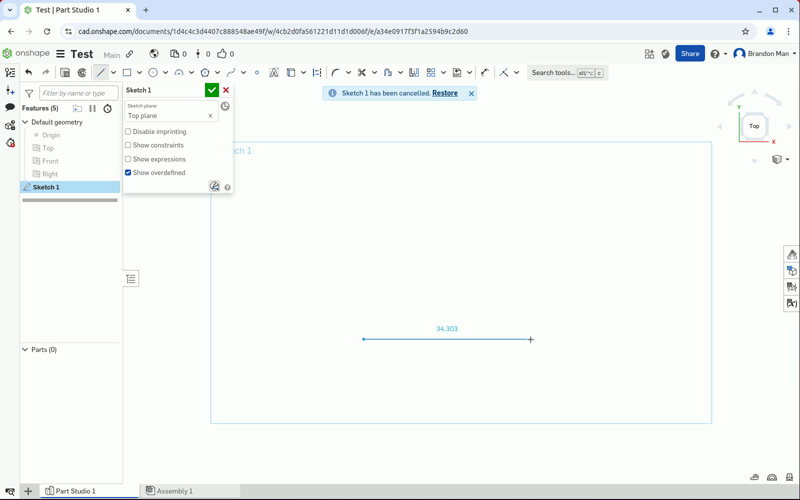
key_up(shift)
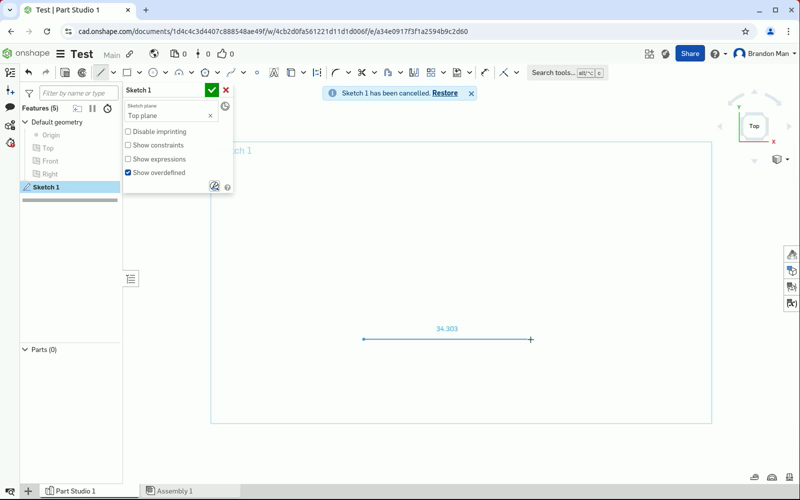
key_down(shift)
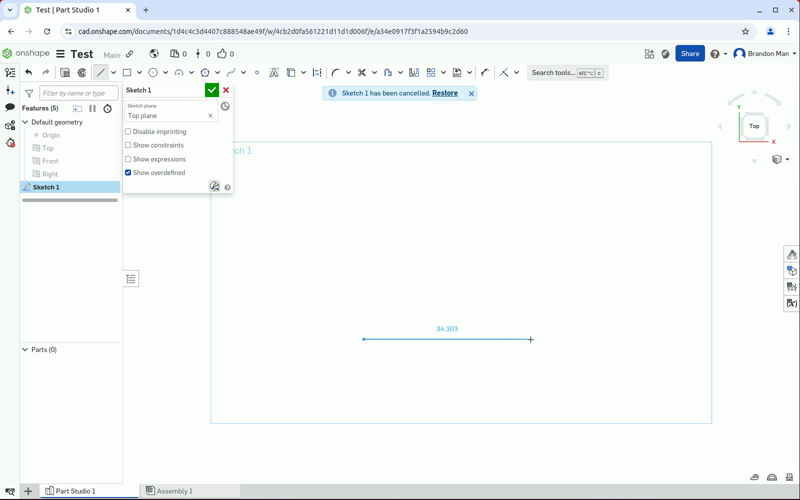
mouse_move(530, 228)
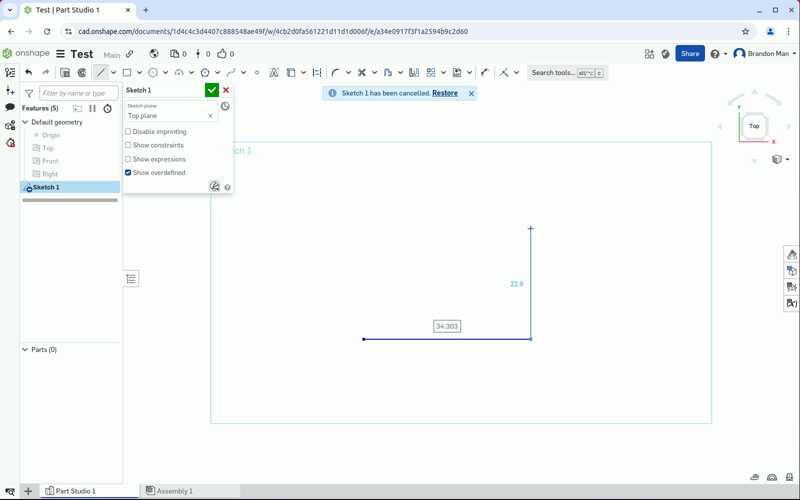
click(530, 228)
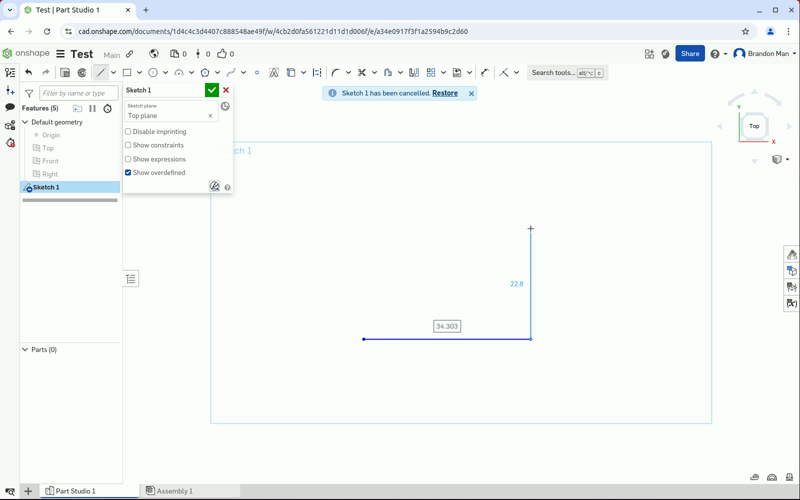
key_up(shift)
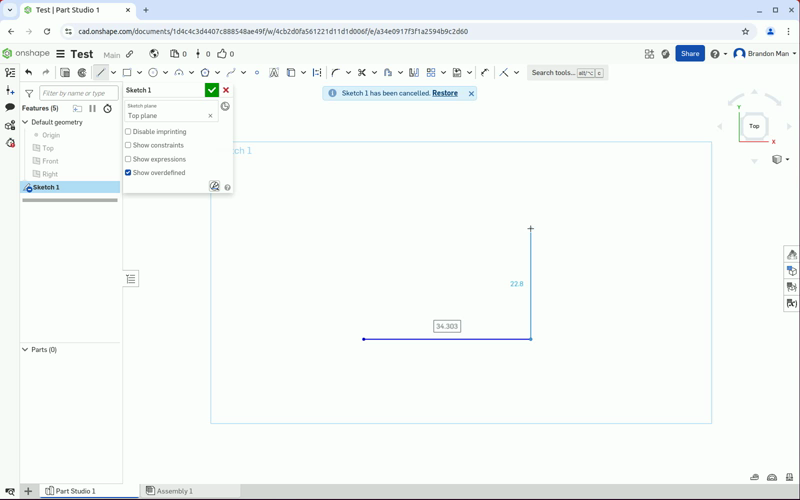
key_down(shift)
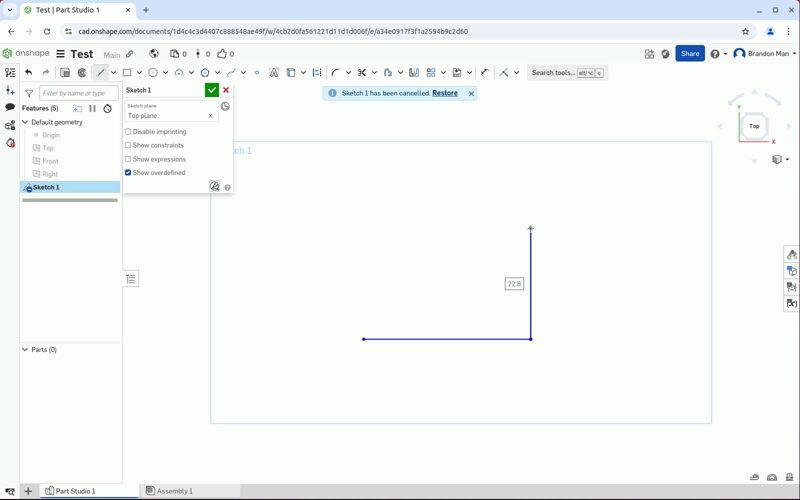
mouse_move(363, 228)
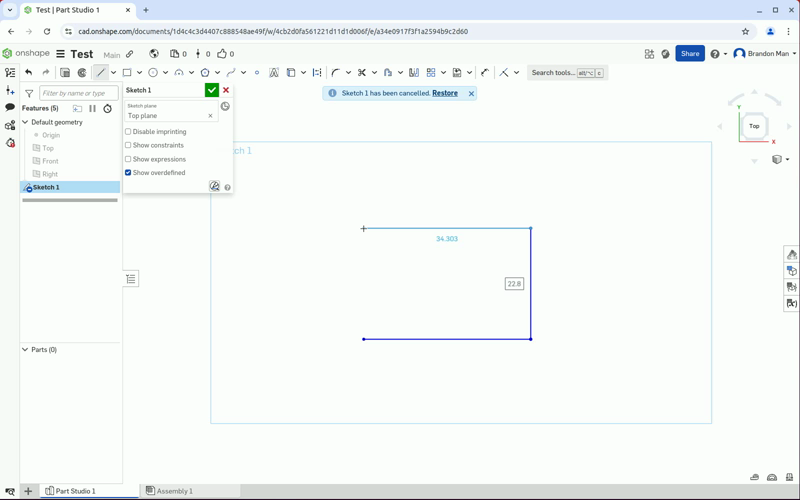
click(363, 228)
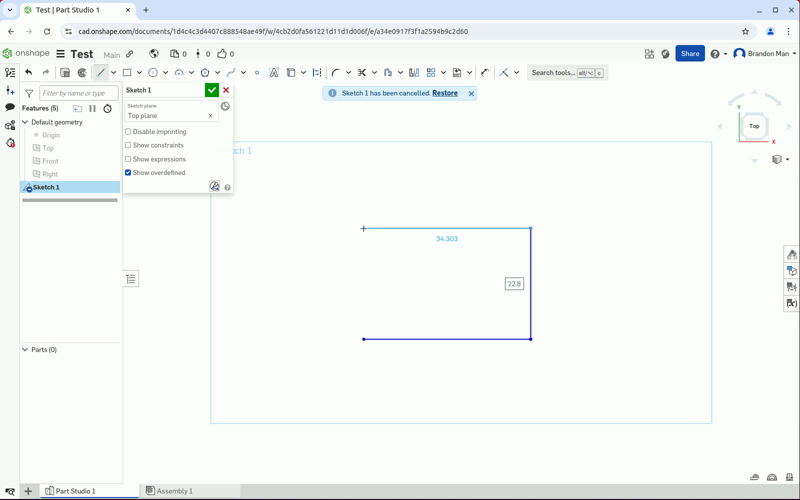
key_up(shift)
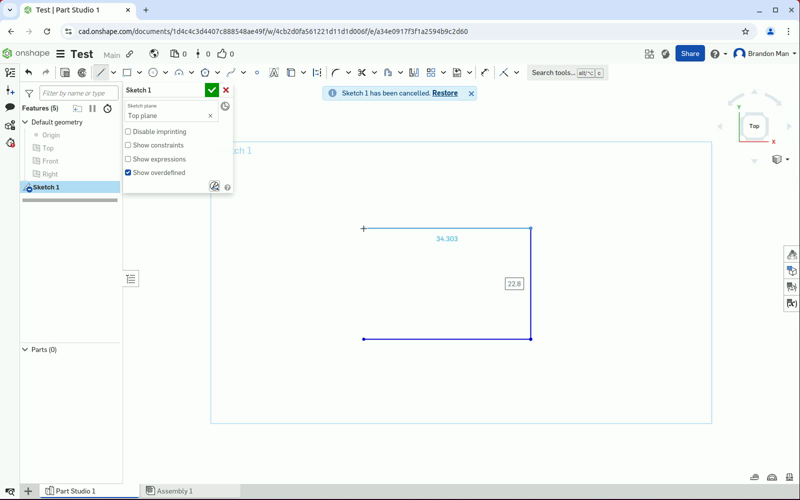
key_down(shift)
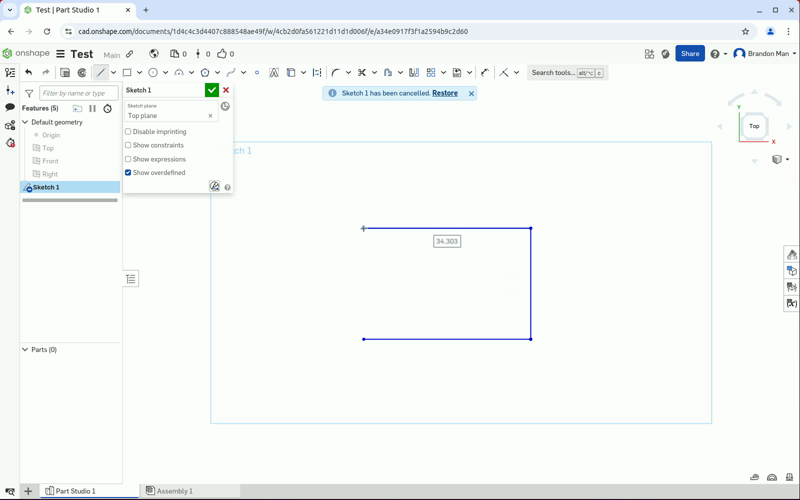
mouse_move(363, 339)
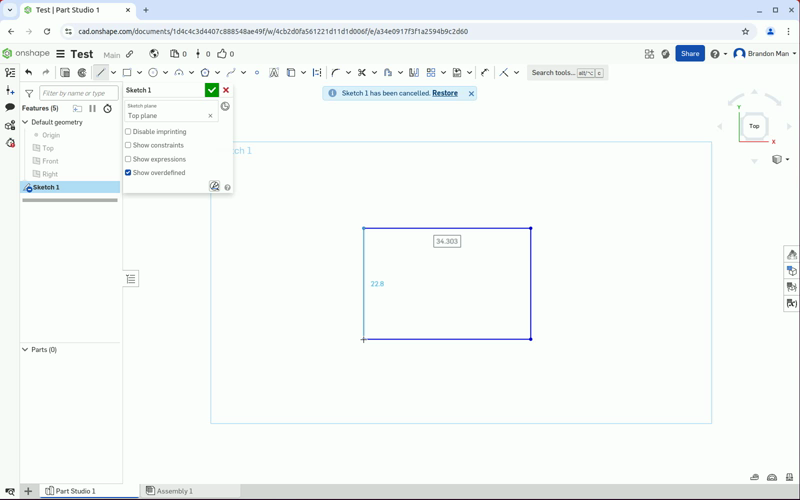
key_up(shift)
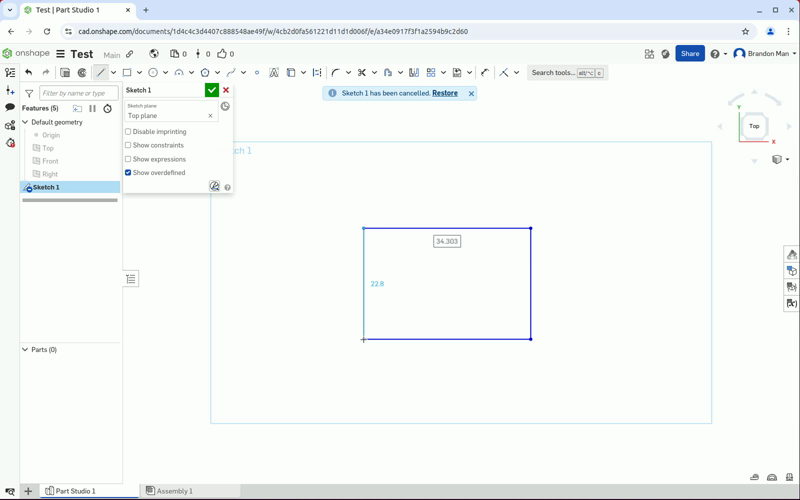
click(363, 339)
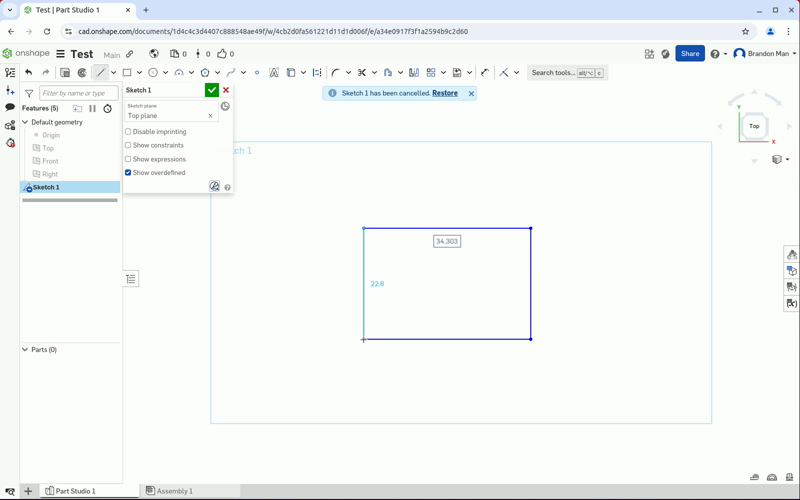
key(esc)
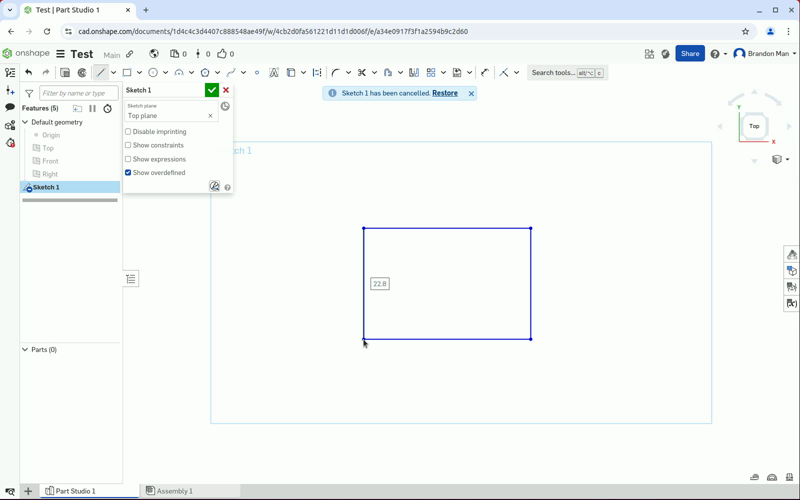
mouse_move(470, 294)
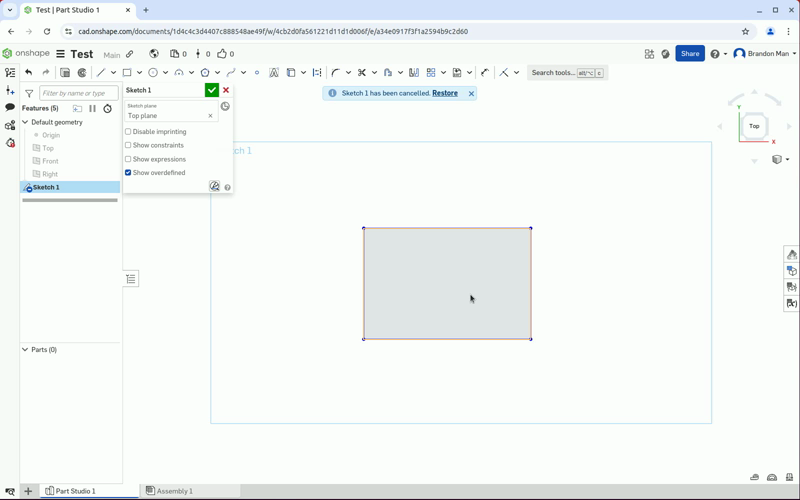
click(470, 294)
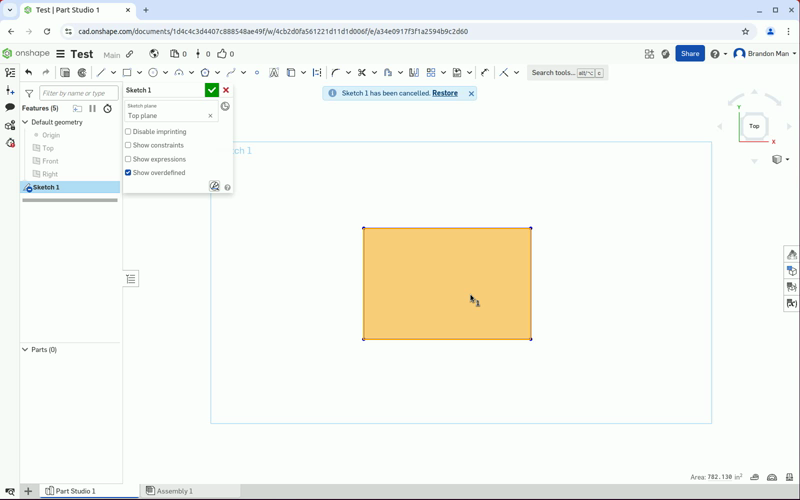
mouse_move(73, 352)
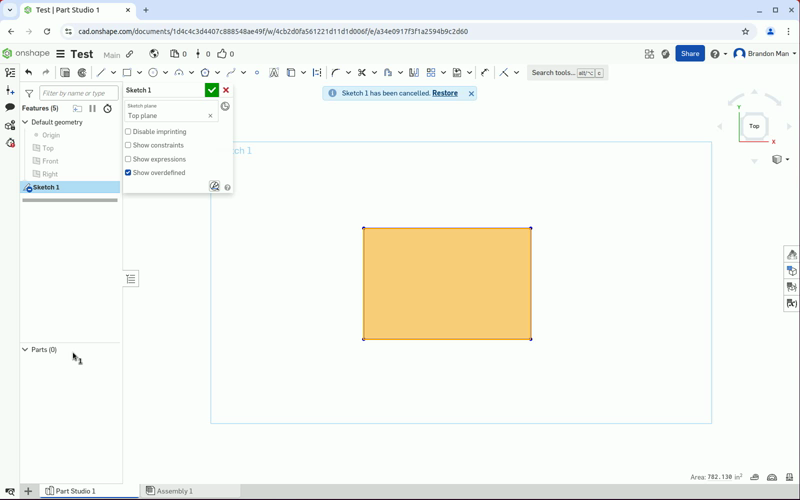
key(shift+y)
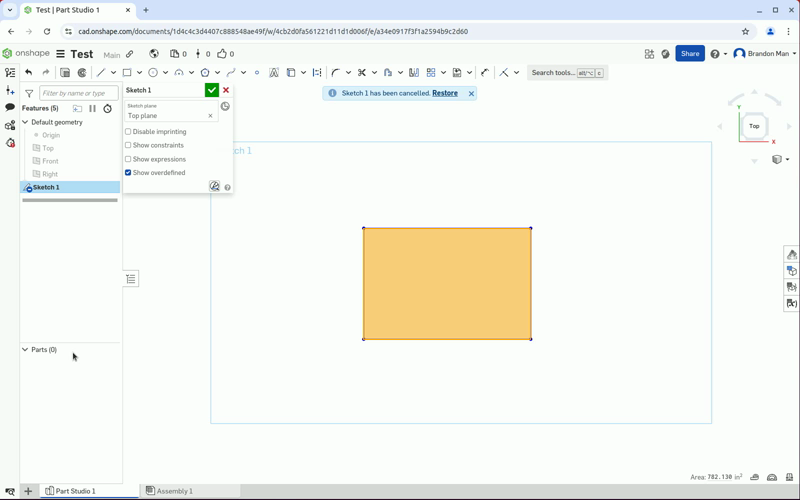
key(shift+e)
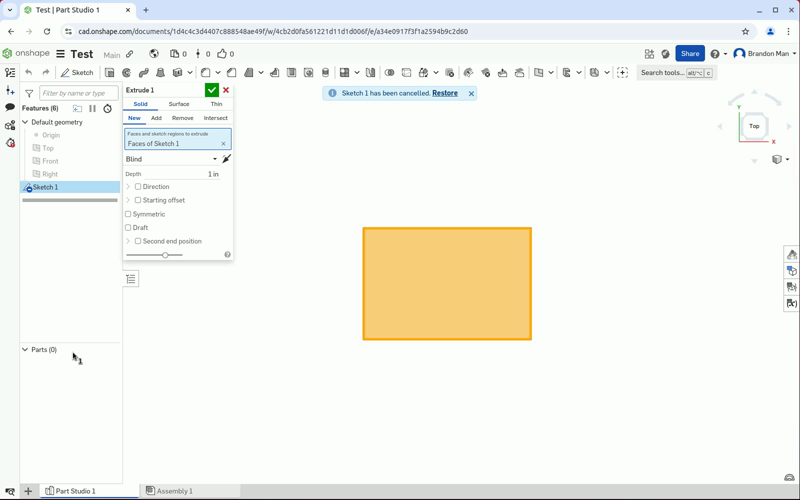
mouse_move(143, 106)
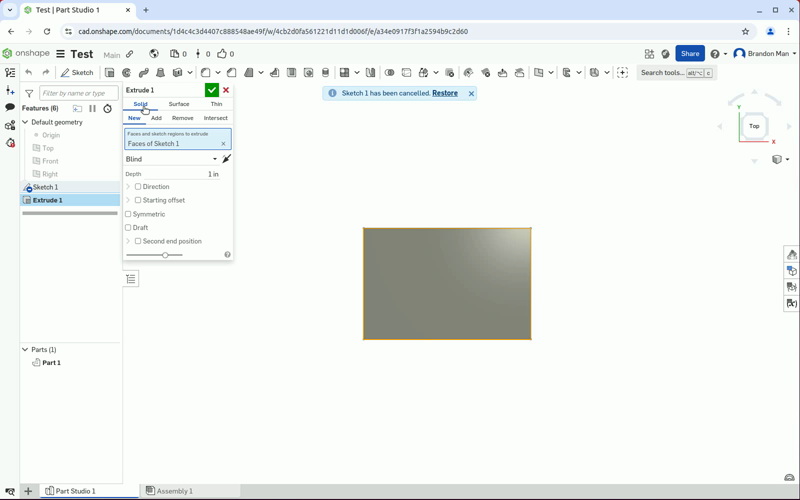
click(143, 106)
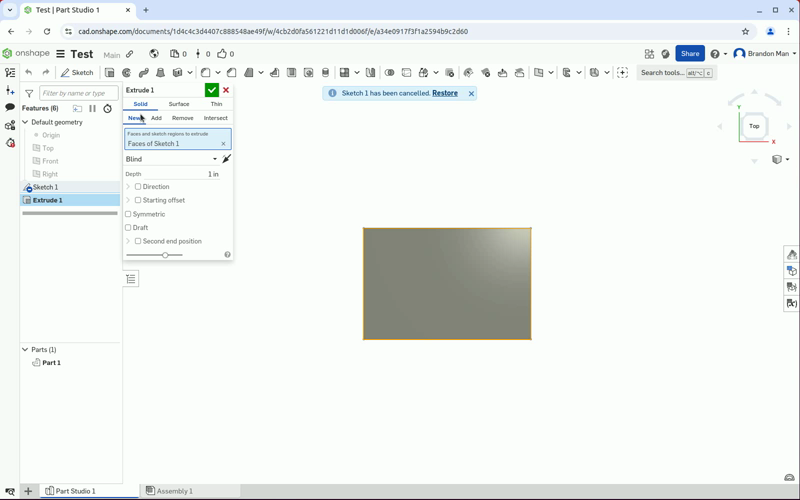
mouse_move(137, 120)
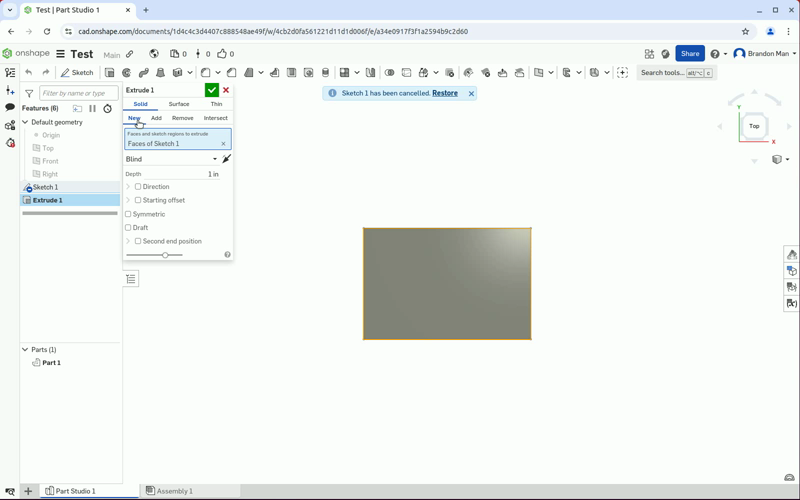
click(137, 120)
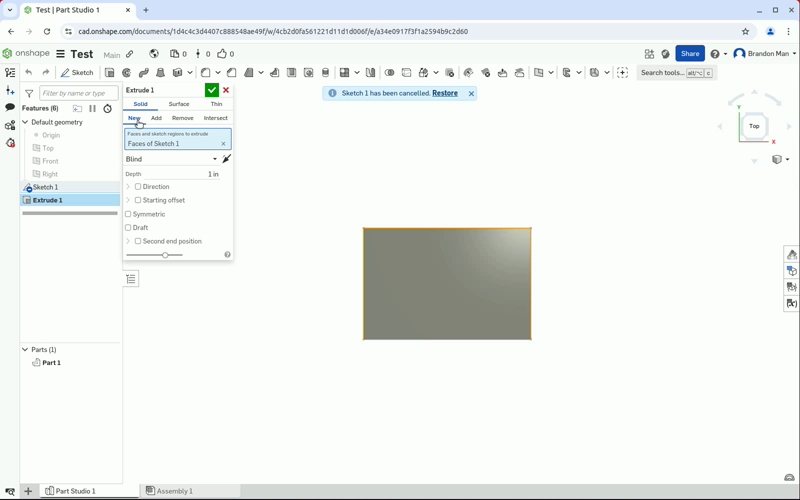
key(tab, 4)
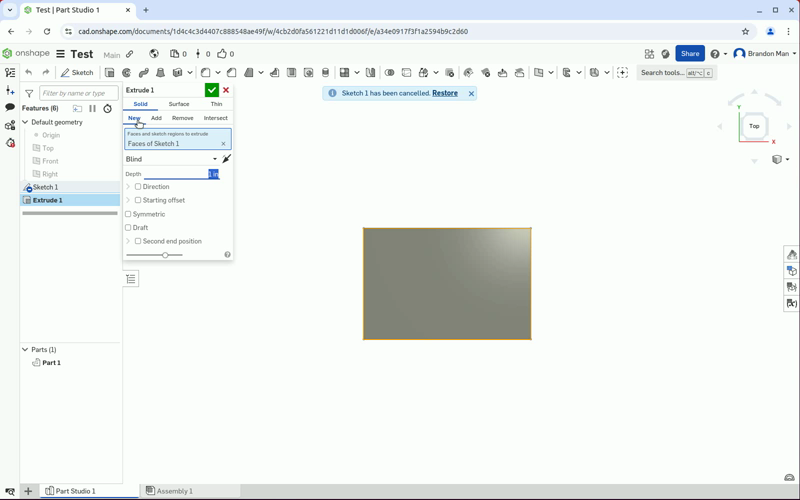
text(-0.241)
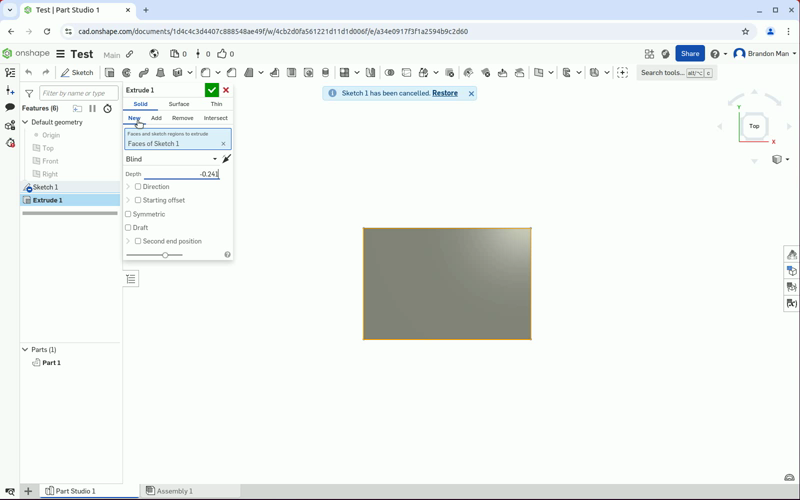
key(enter)
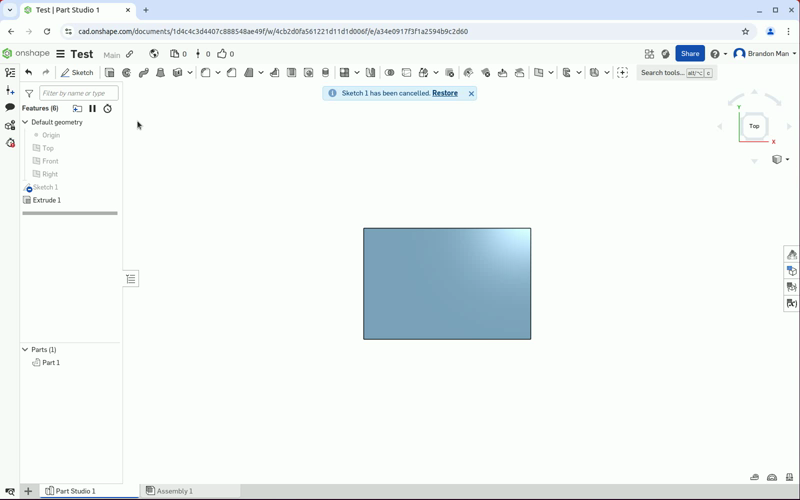
key(shift+h)
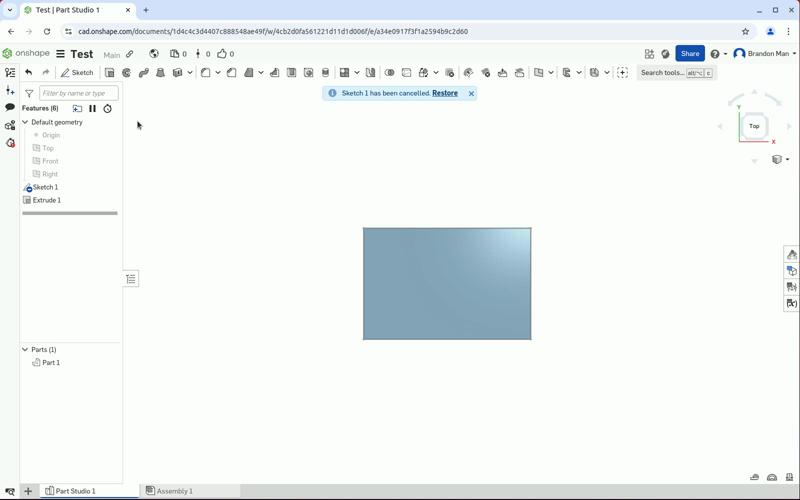
key(shift+h)
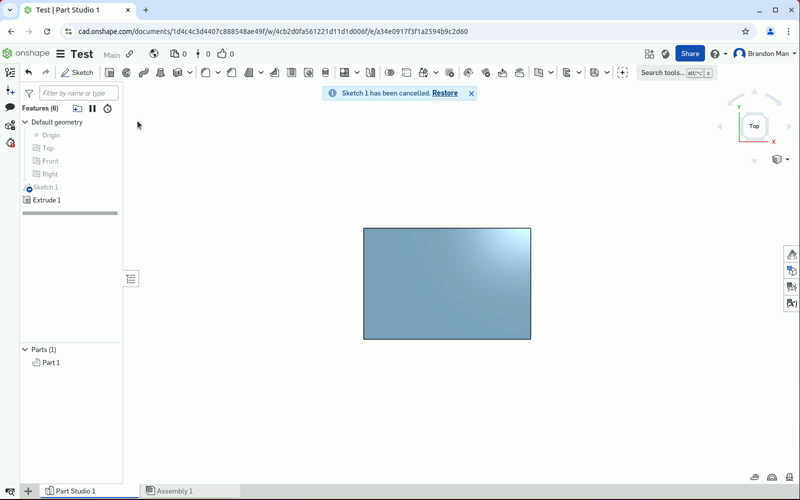
mouse_move(73, 189)
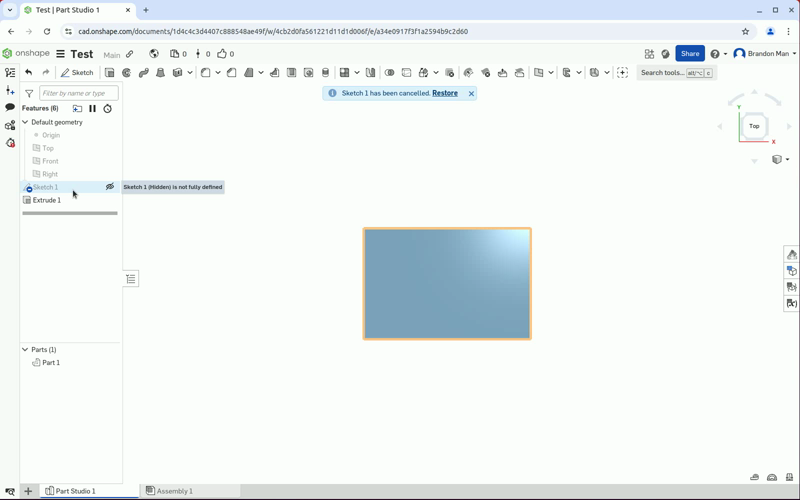
click(73, 189)
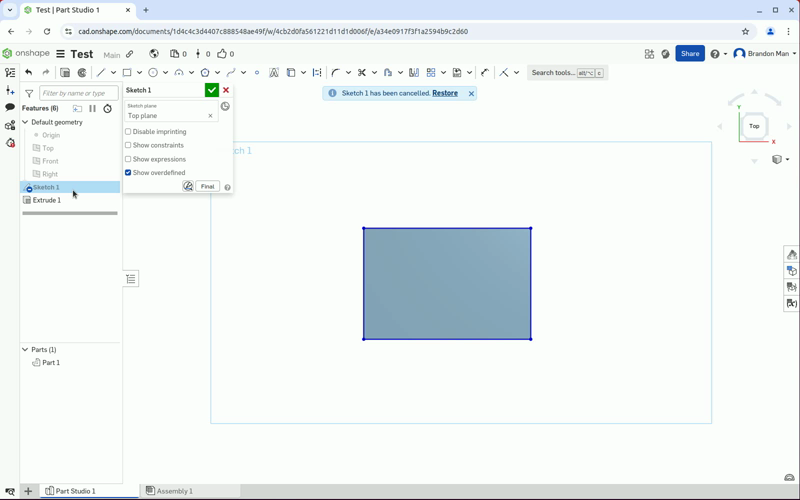
mouse_move(229, 92)
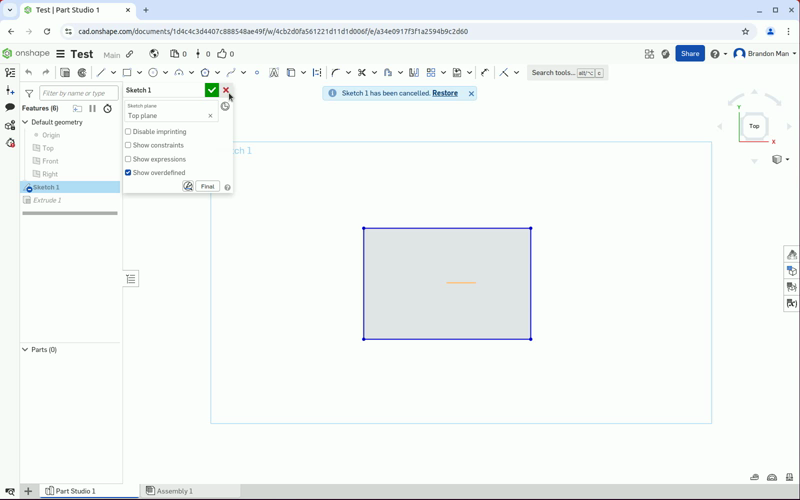
click(229, 92)
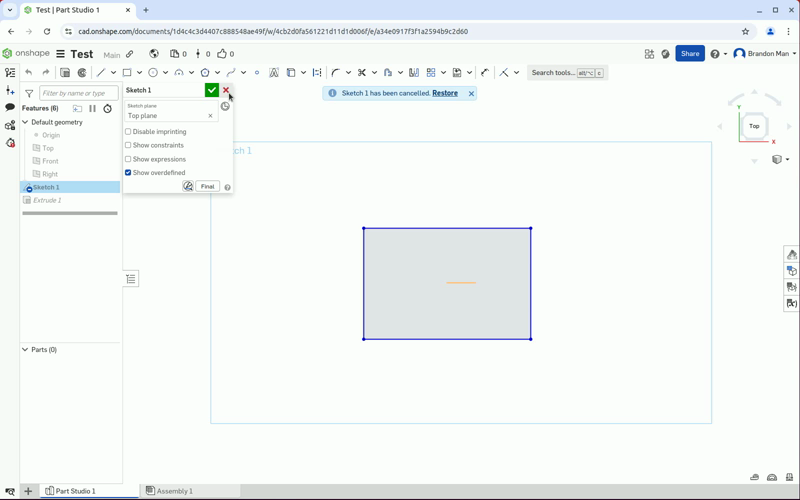
key(shift+s)
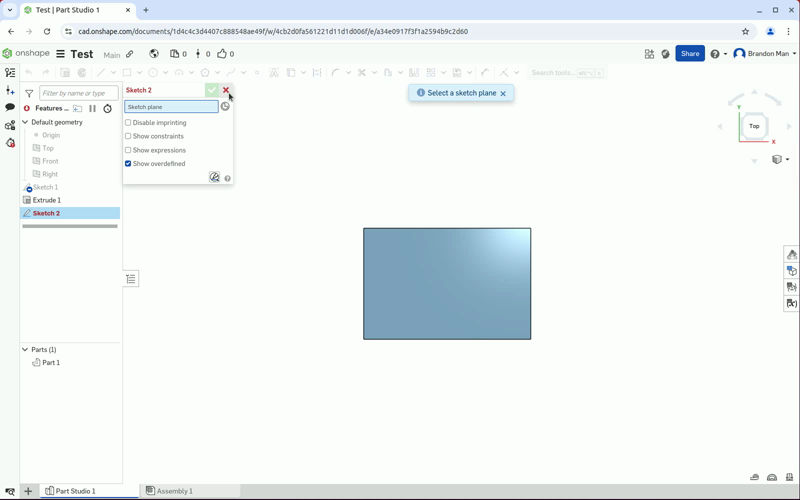
mouse_move(73, 150)
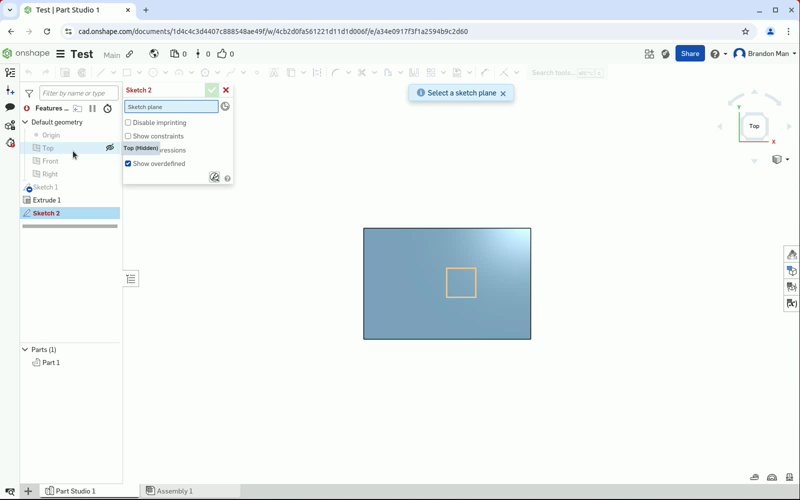
click(73, 150)
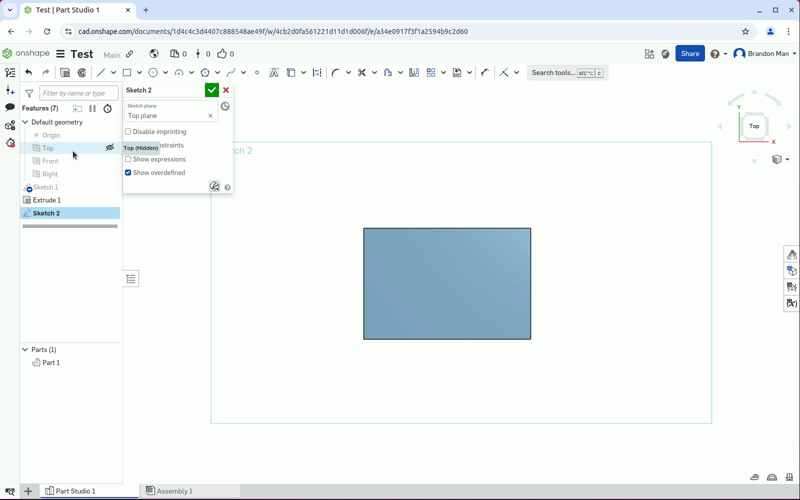
mouse_move(73, 352)
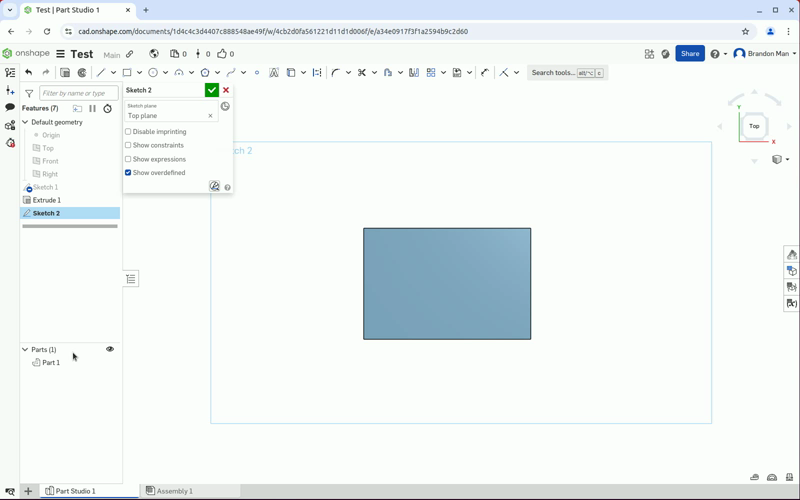
key(y)
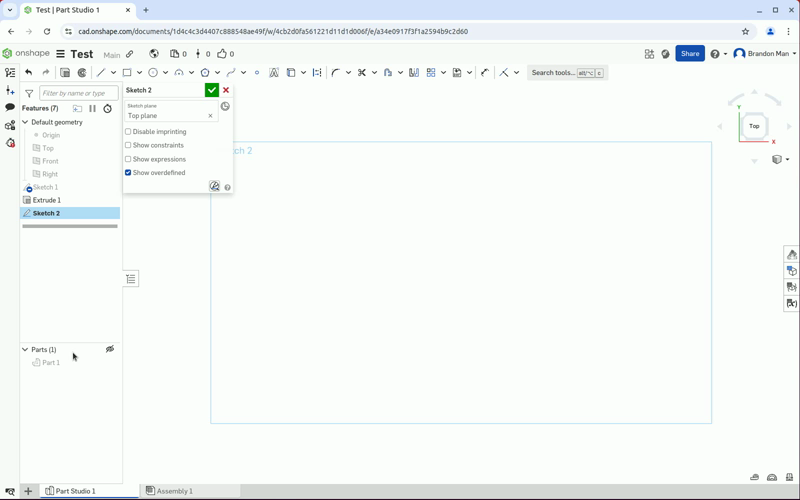
key(l)
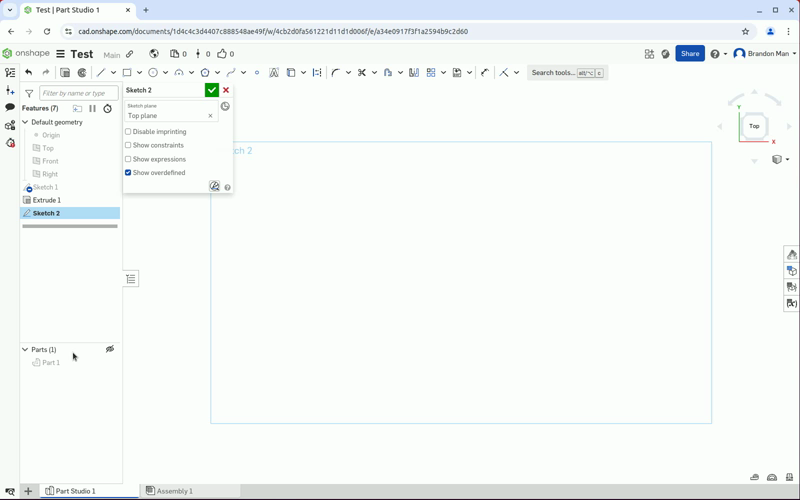
key_down(shift)
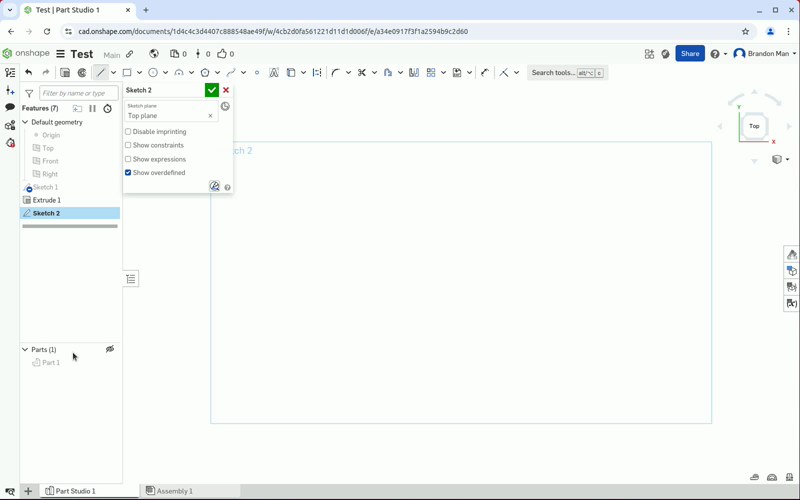
mouse_move(525, 339)
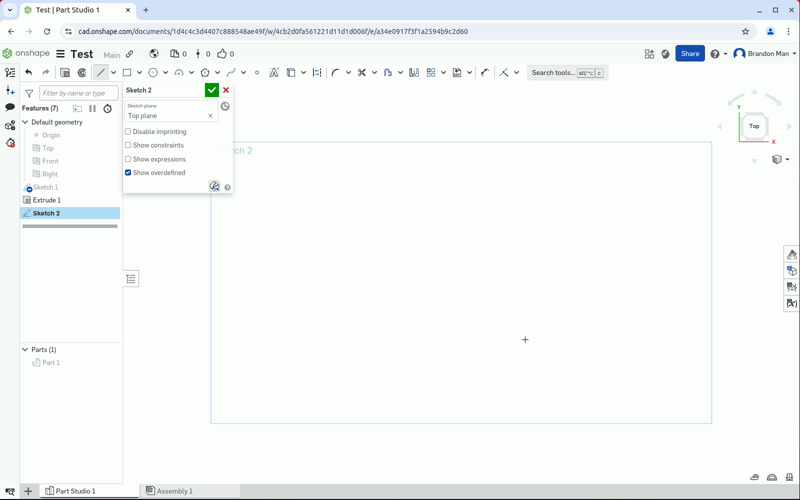
click(525, 339)
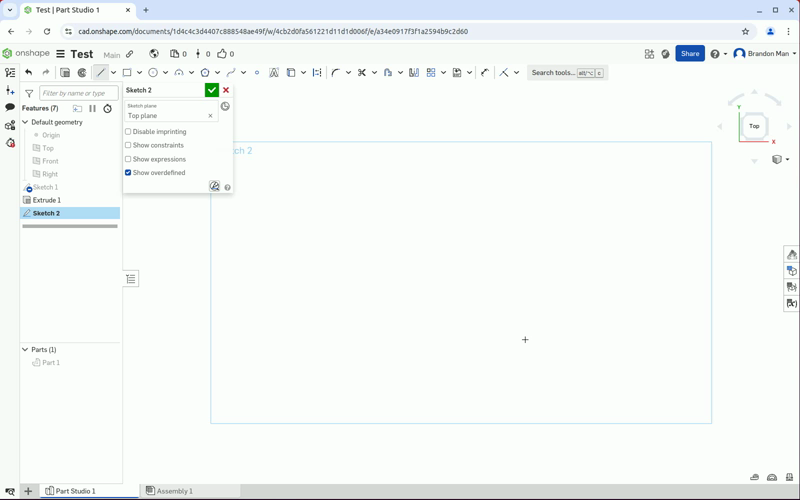
key_up(shift)
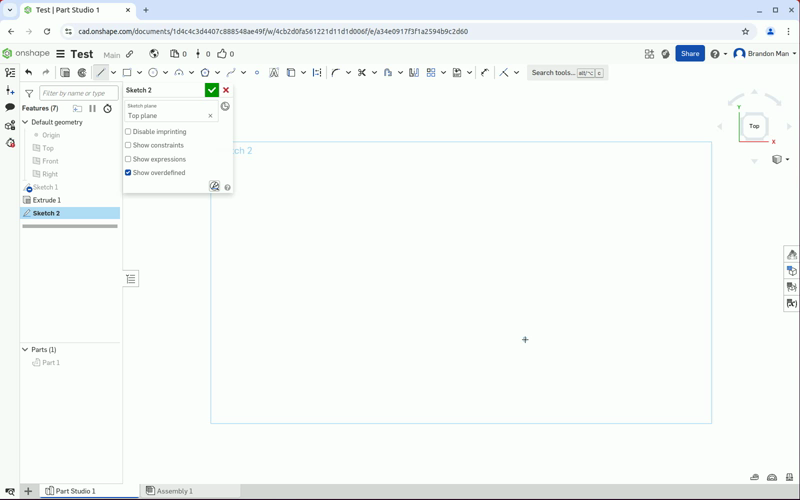
key_down(shift)
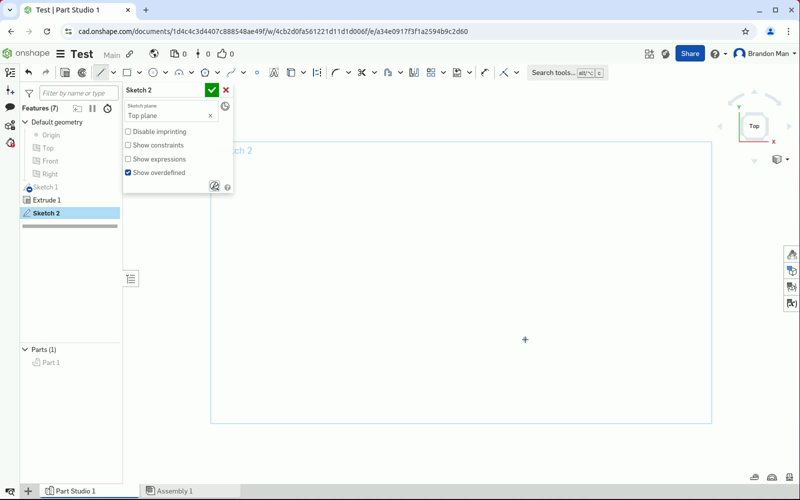
mouse_move(555, 339)
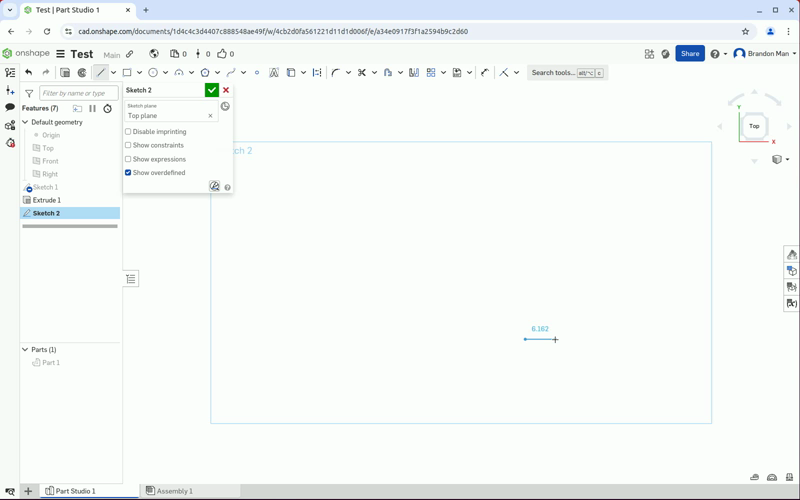
mouse_move(532, 339)
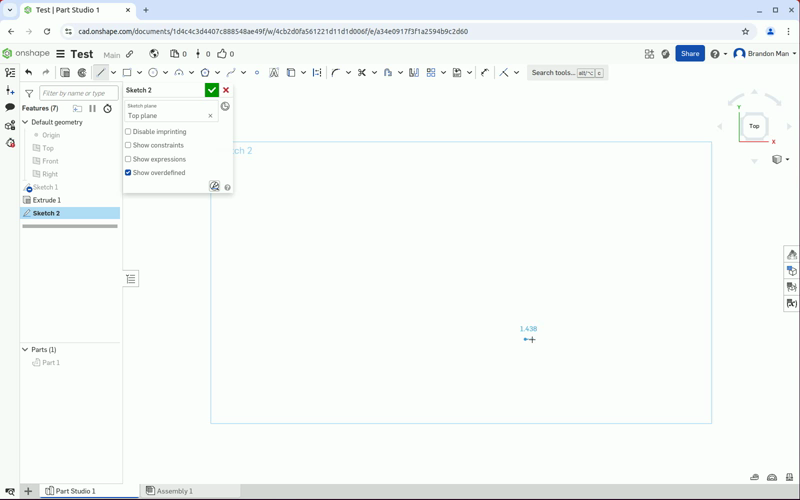
scroll(6)
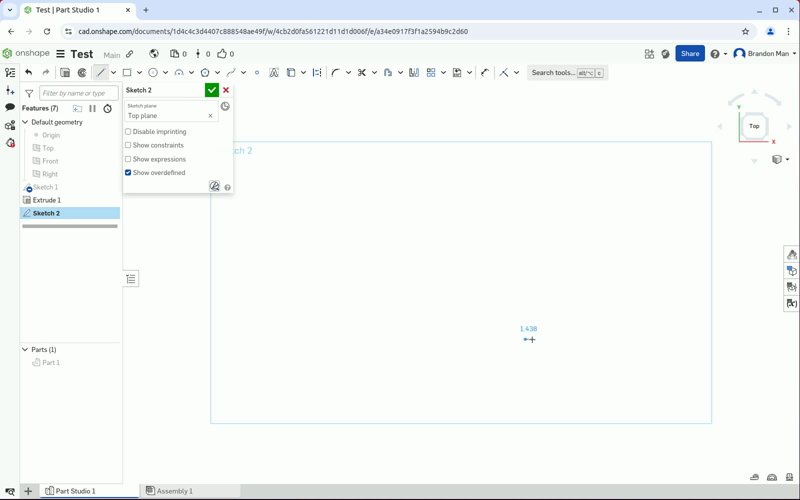
scroll(6)
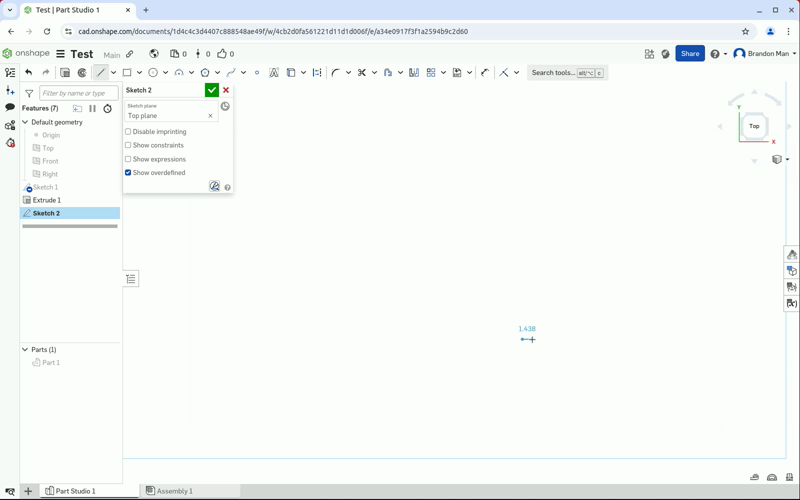
scroll(6)
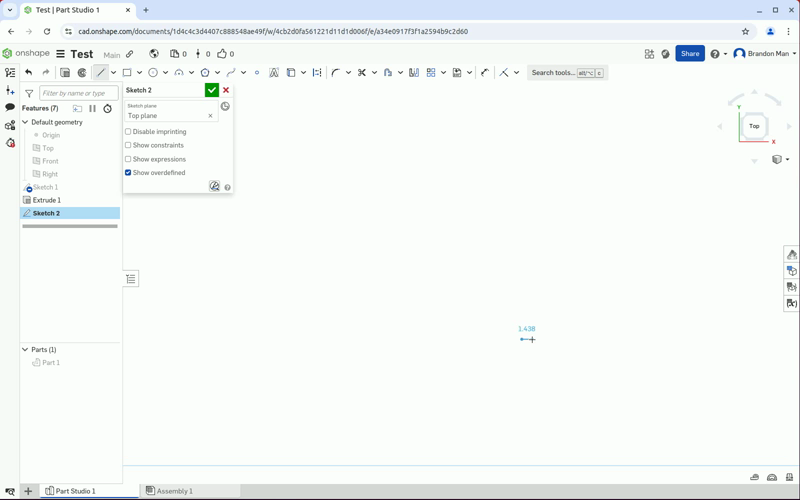
scroll(6)
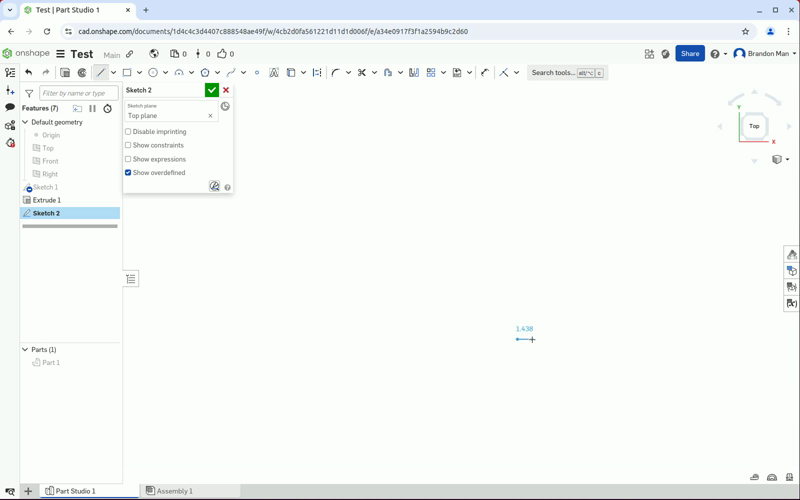
scroll(6)
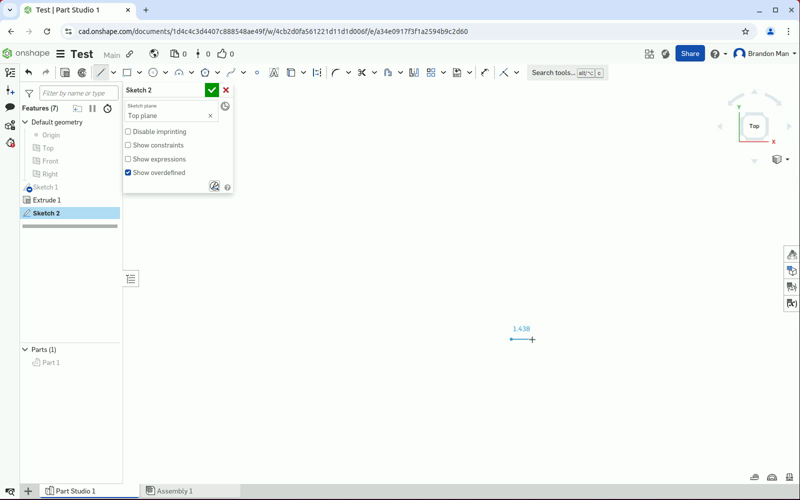
scroll(6)
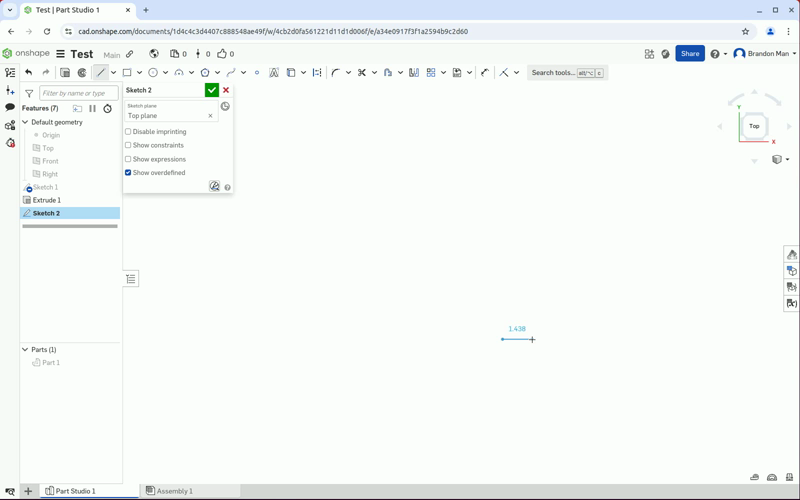
scroll(6)
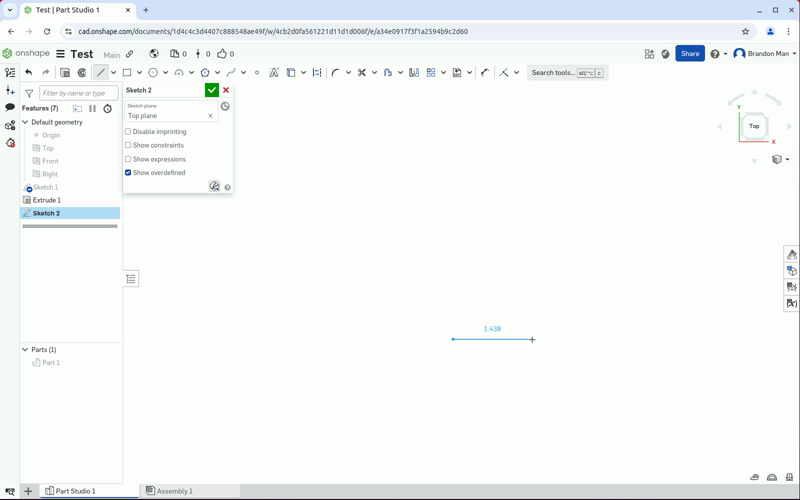
click(532, 339)
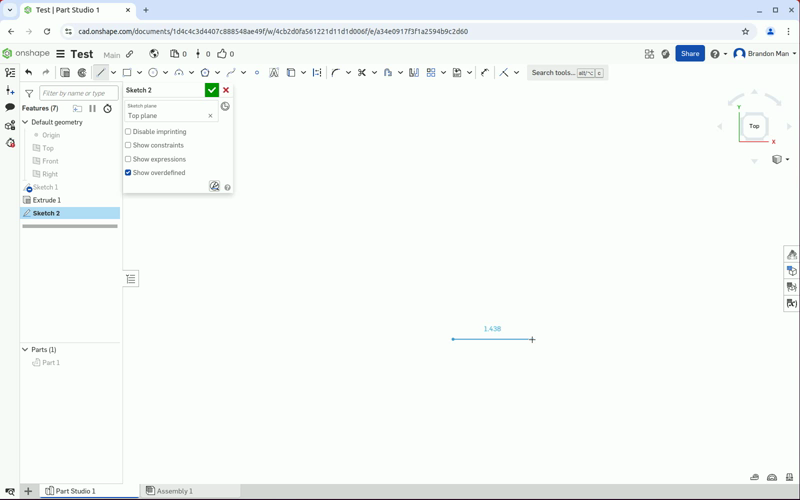
scroll(-6)
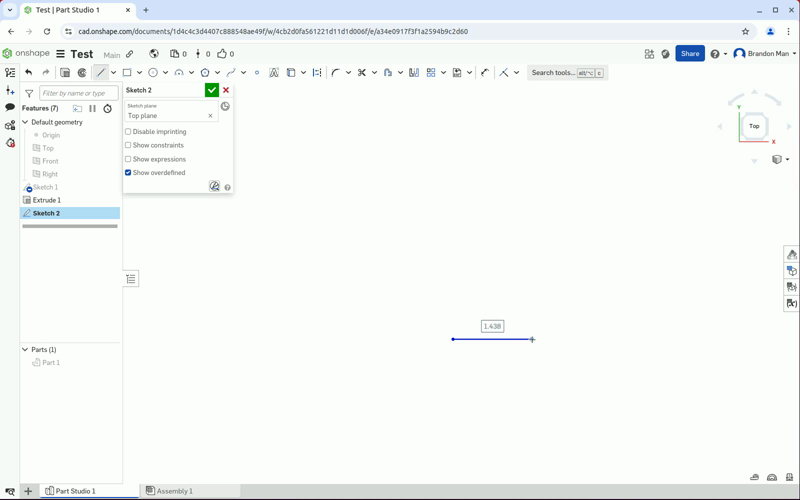
scroll(-6)
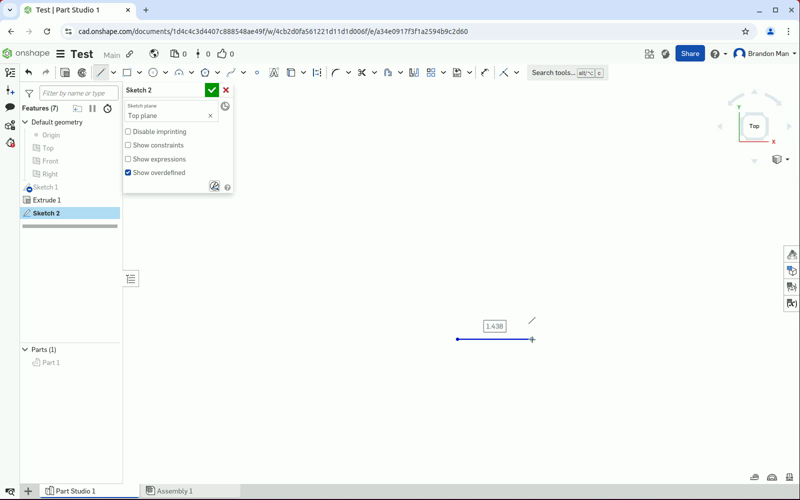
scroll(-6)
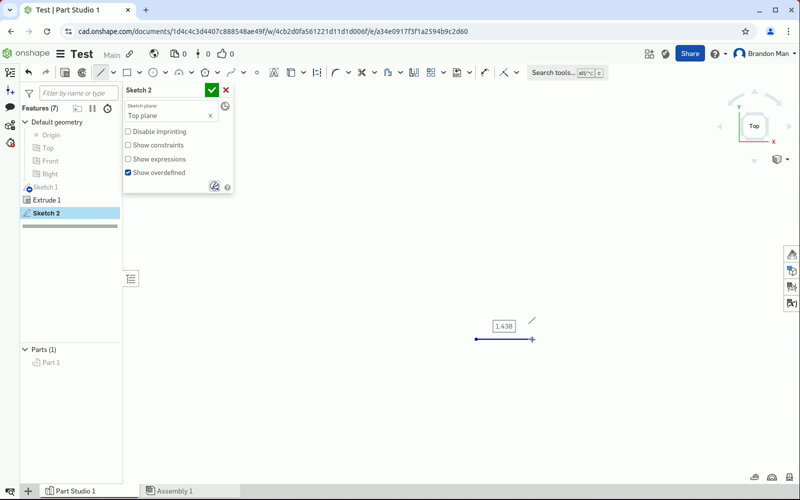
scroll(-6)
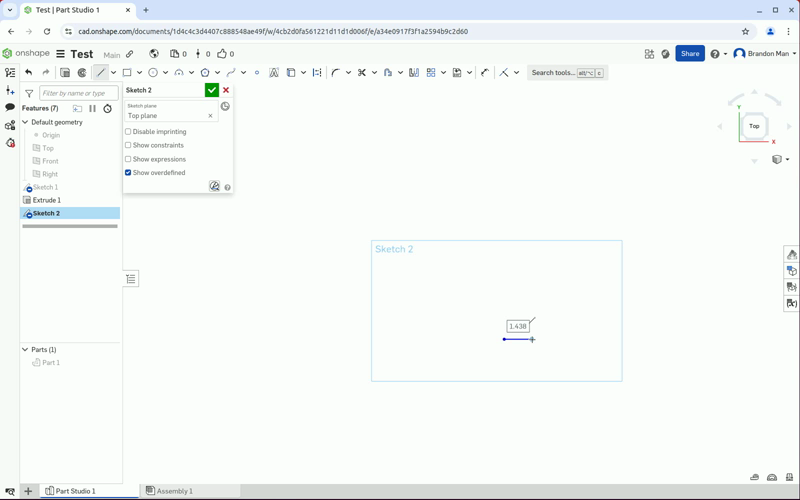
scroll(-6)
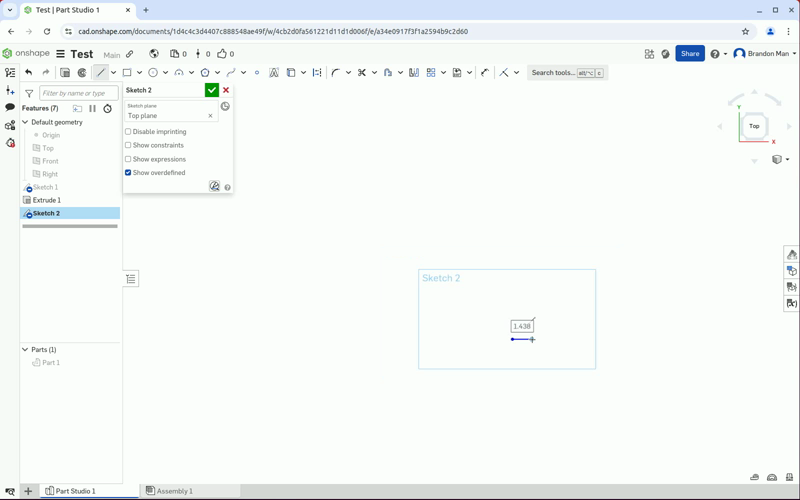
scroll(-6)
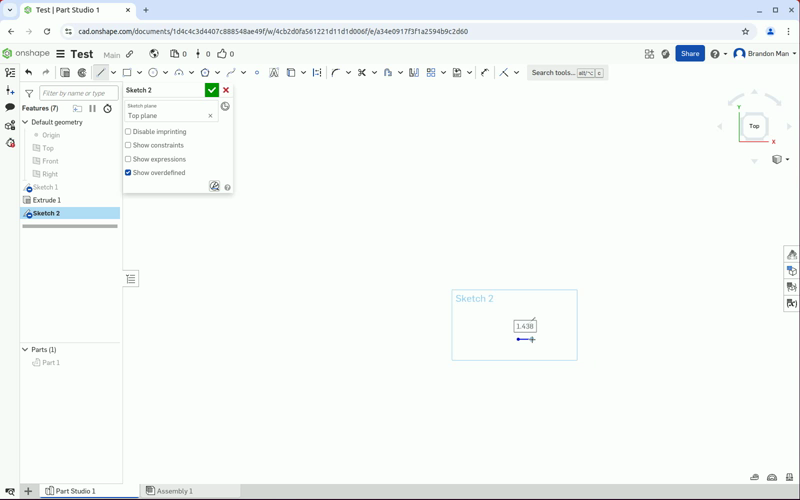
scroll(-6)
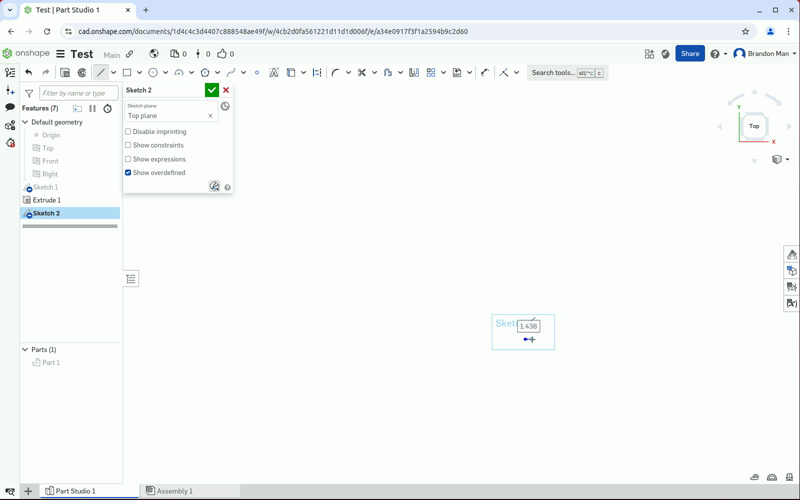
key_up(shift)
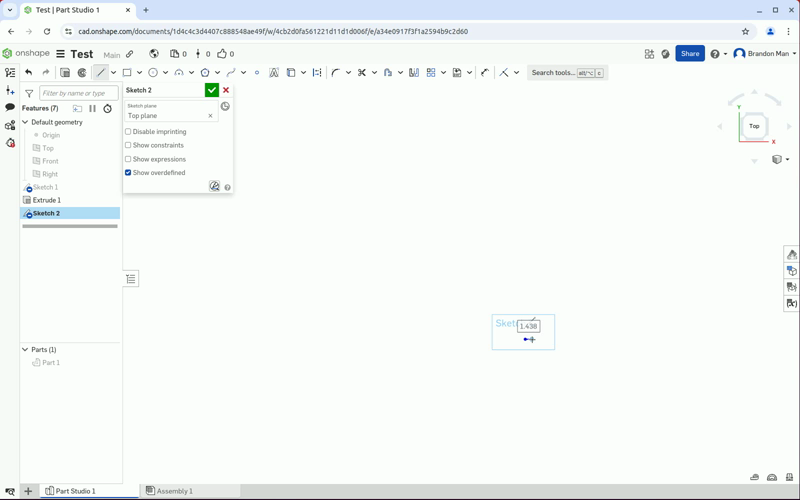
key_down(shift)
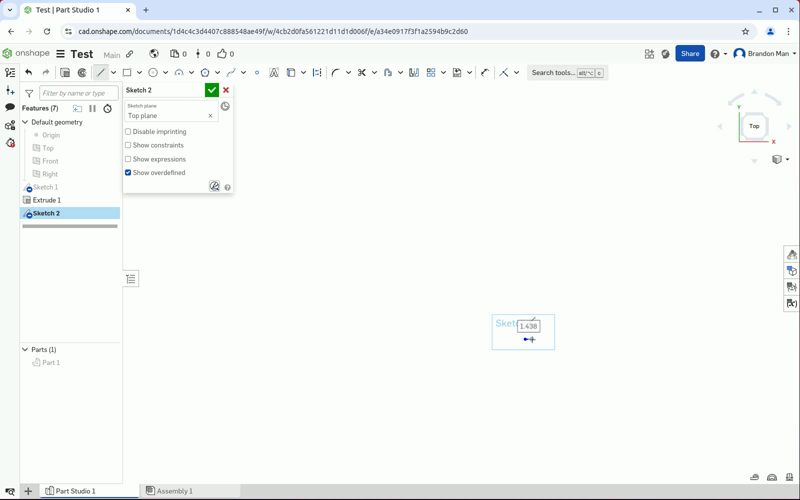
mouse_move(562, 339)
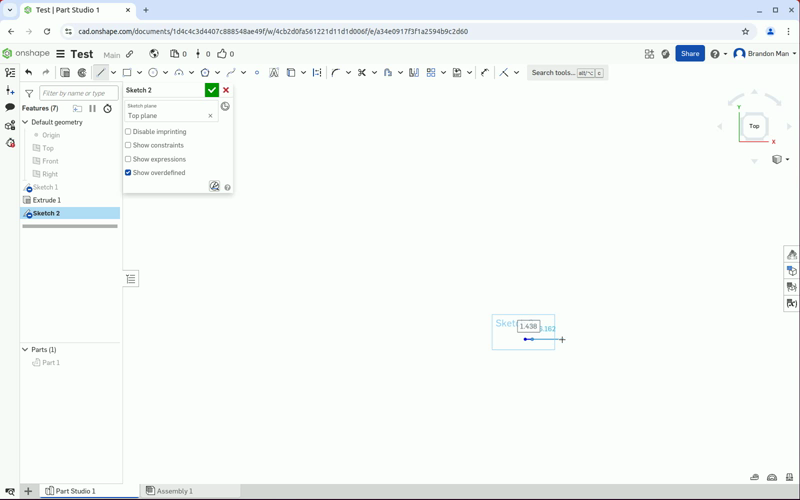
mouse_move(532, 332)
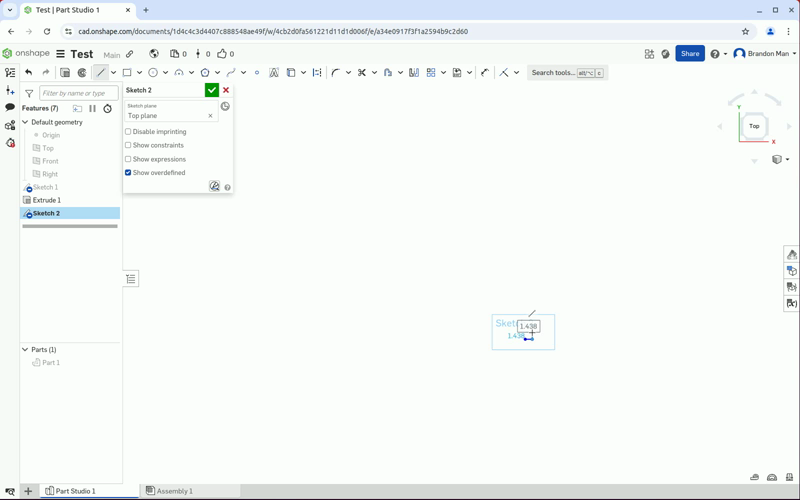
scroll(6)
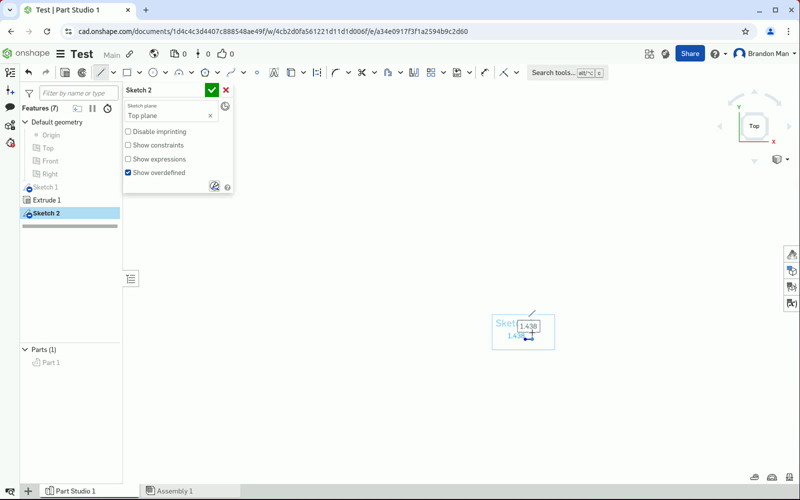
scroll(6)
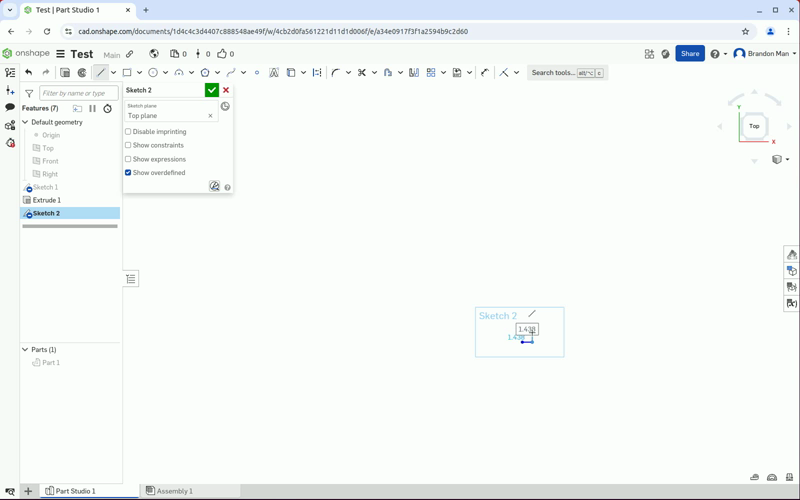
scroll(6)
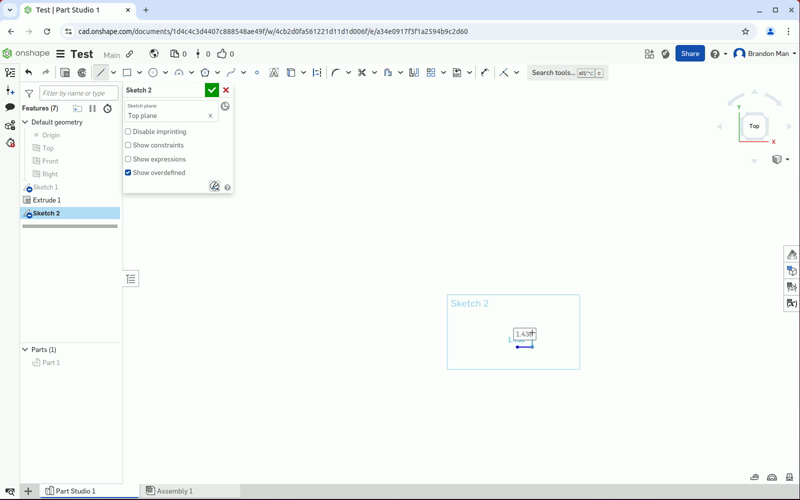
scroll(6)
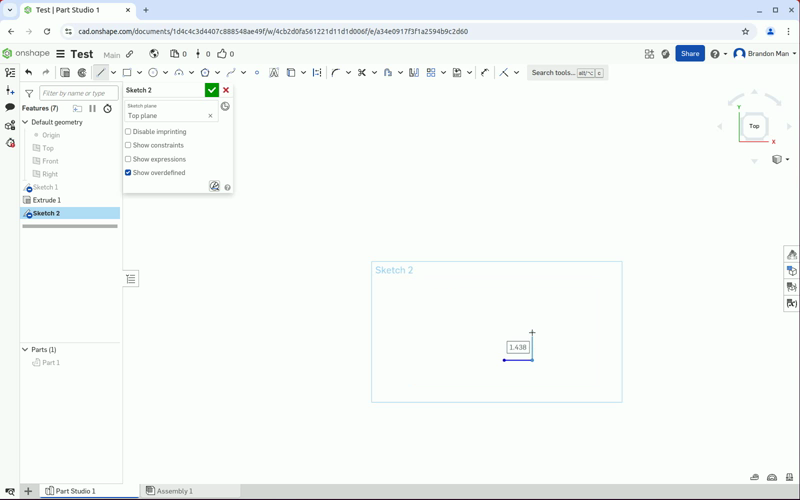
scroll(6)
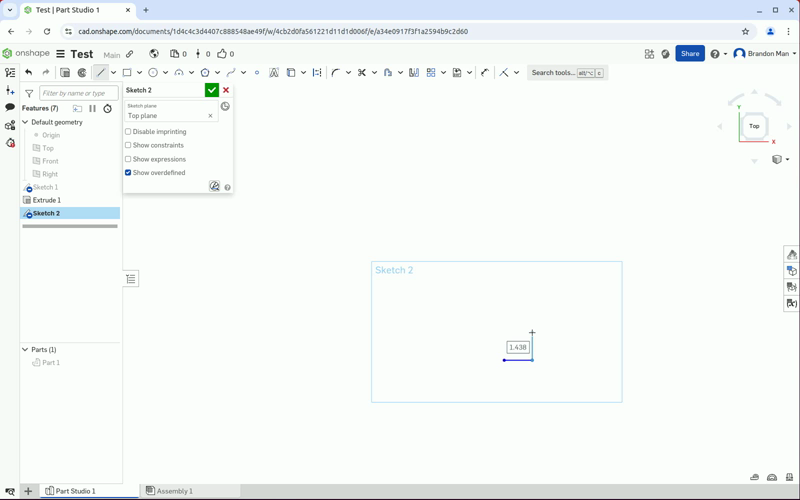
scroll(6)
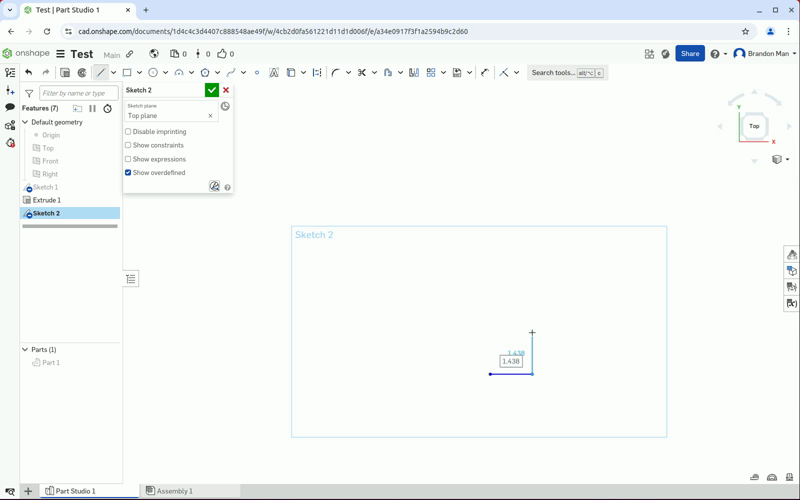
scroll(6)
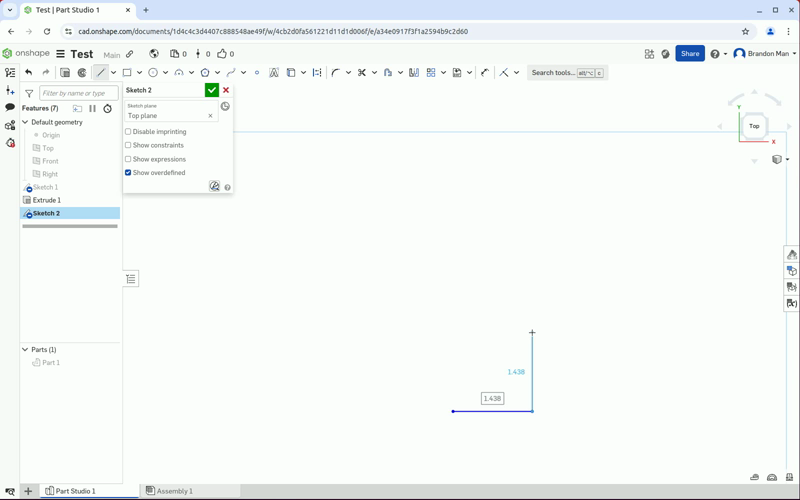
click(532, 332)
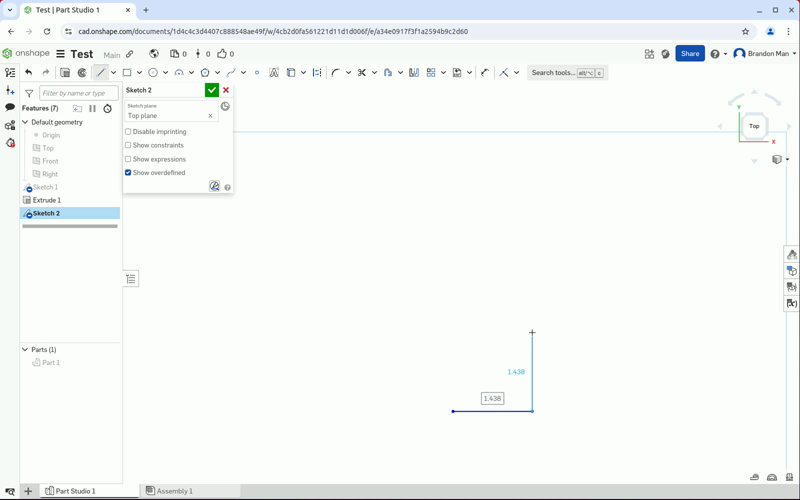
scroll(-6)
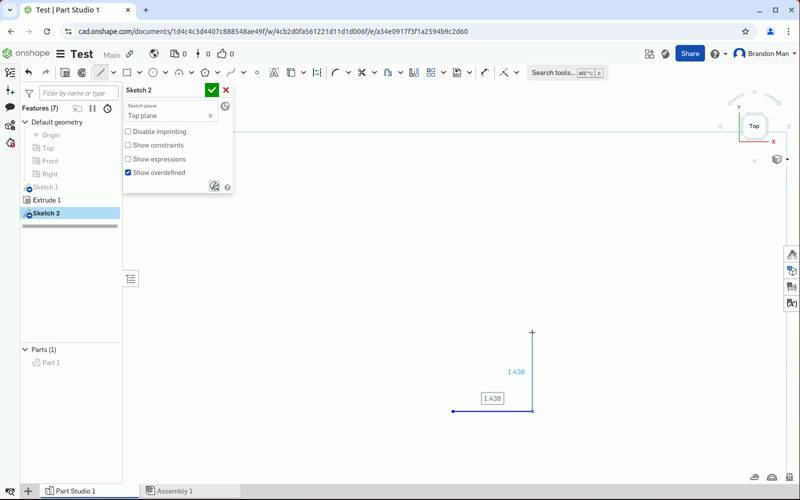
scroll(-6)
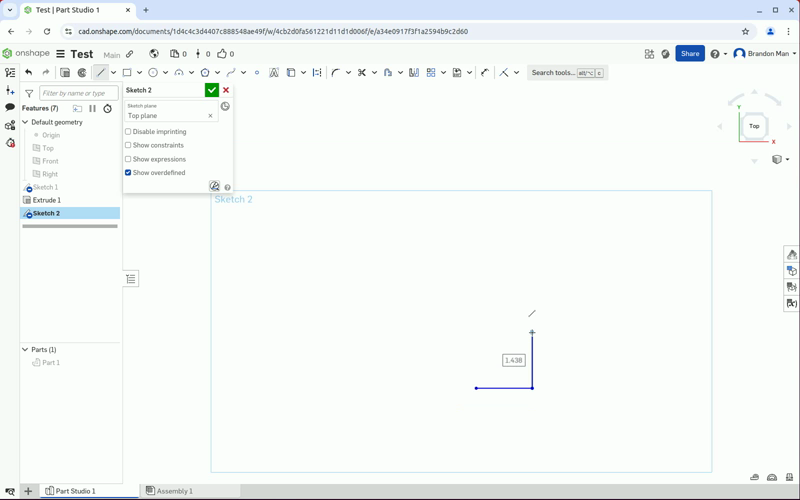
scroll(-6)
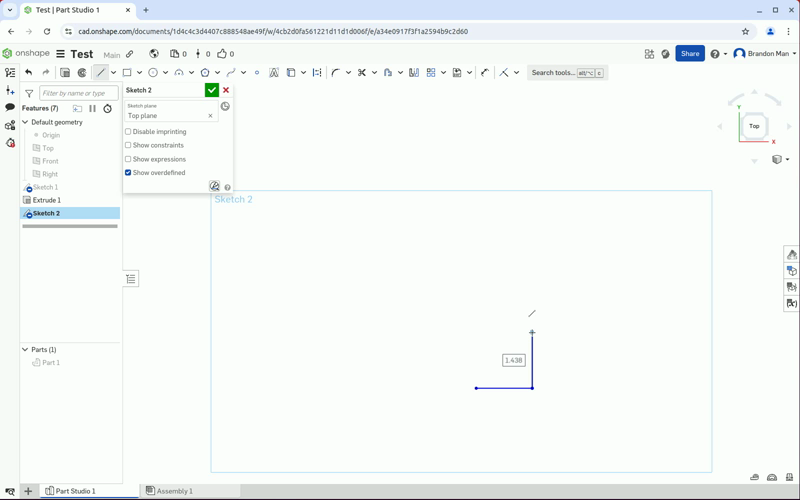
scroll(-6)
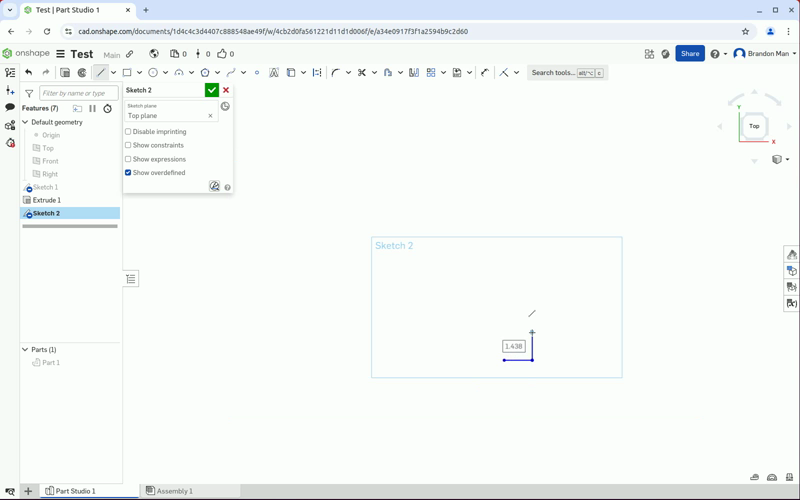
scroll(-6)
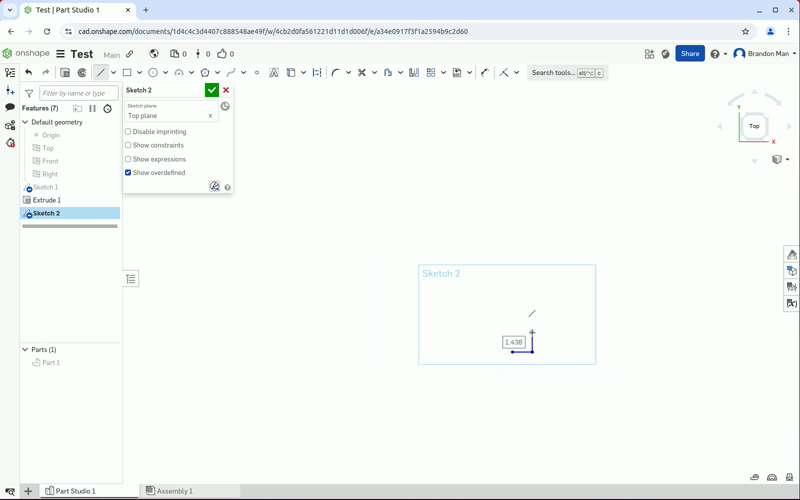
scroll(-6)
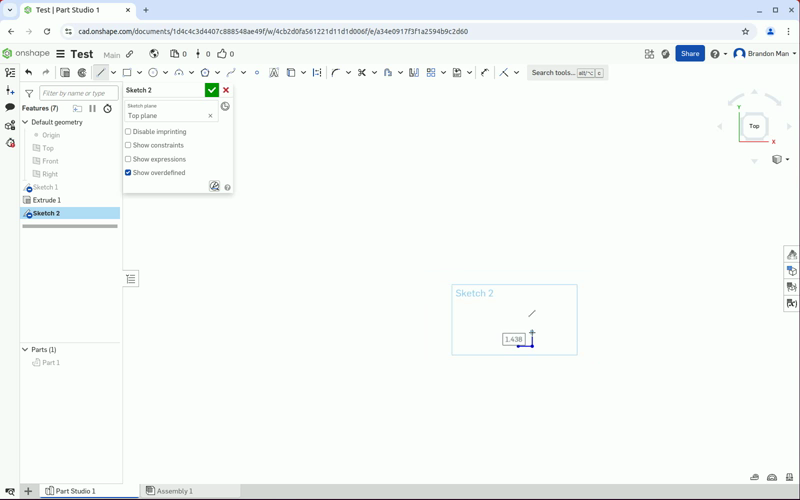
scroll(-6)
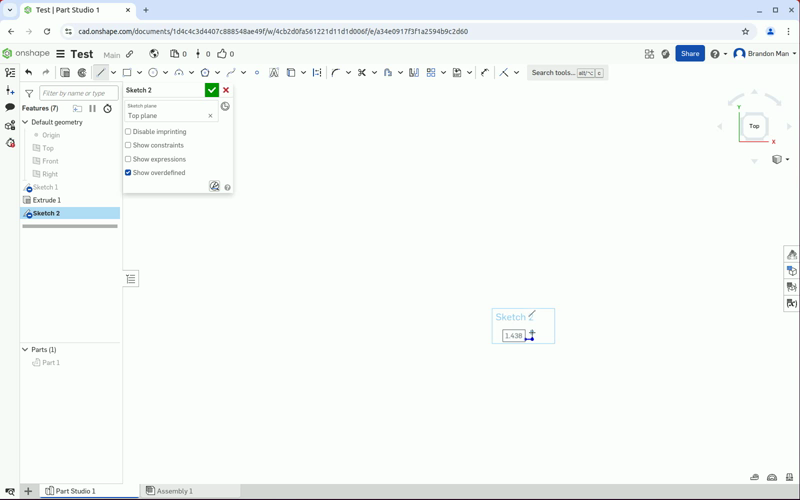
key_up(shift)
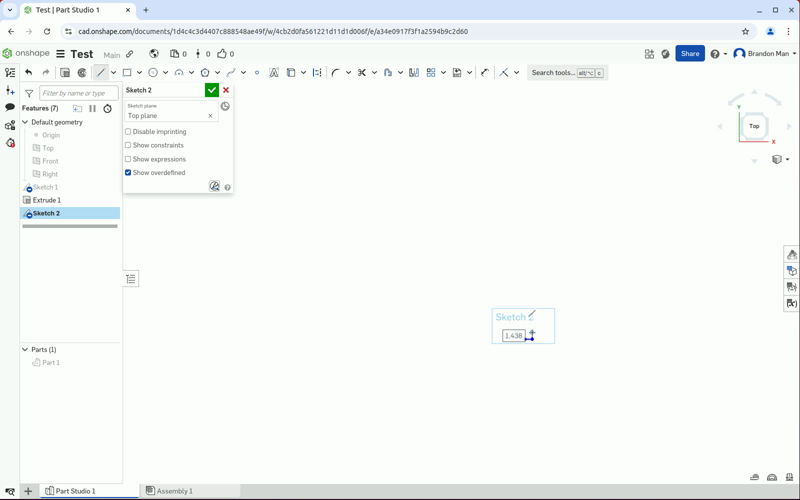
key_down(shift)
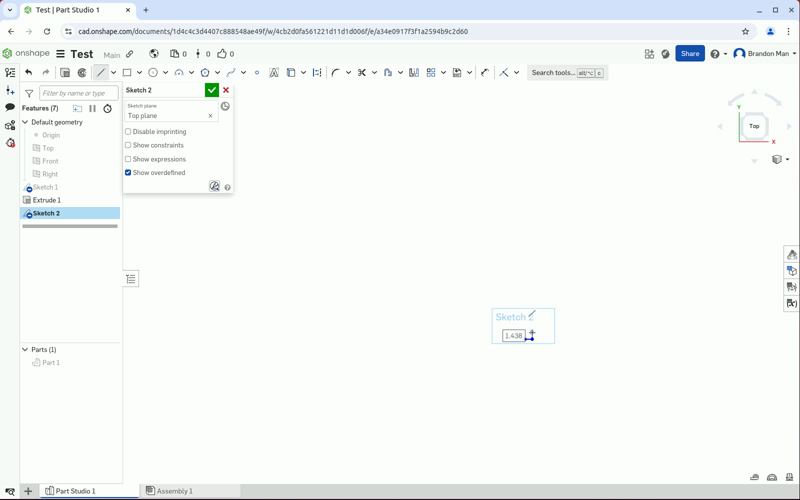
mouse_move(562, 332)
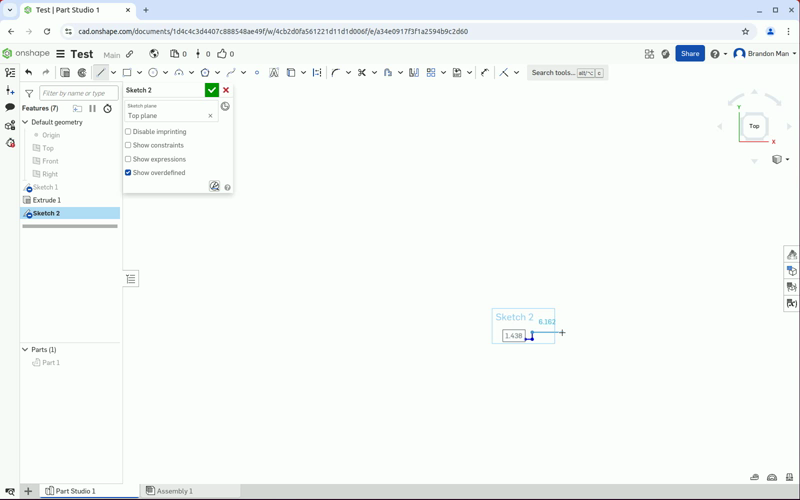
mouse_move(525, 332)
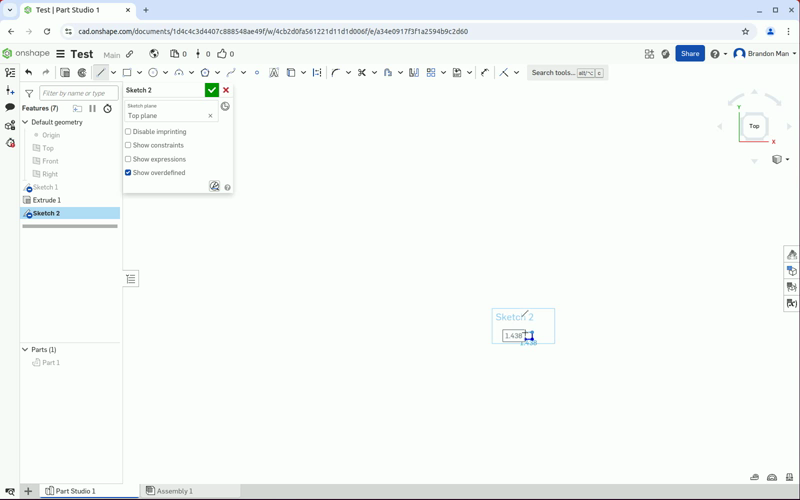
scroll(6)
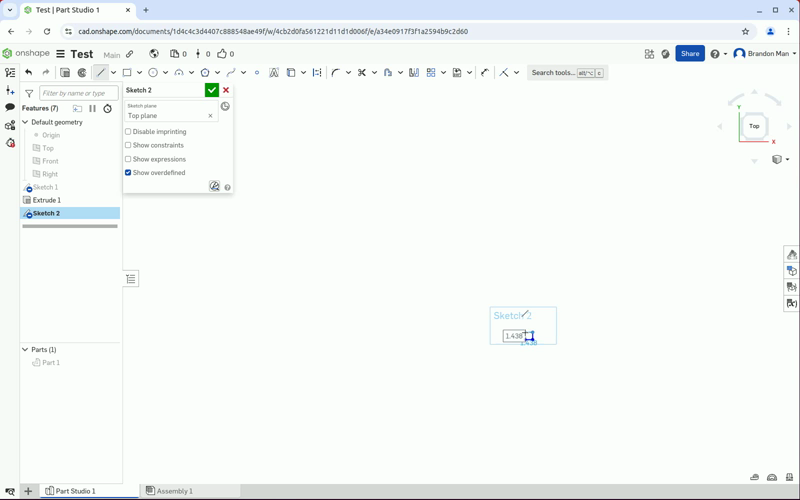
scroll(6)
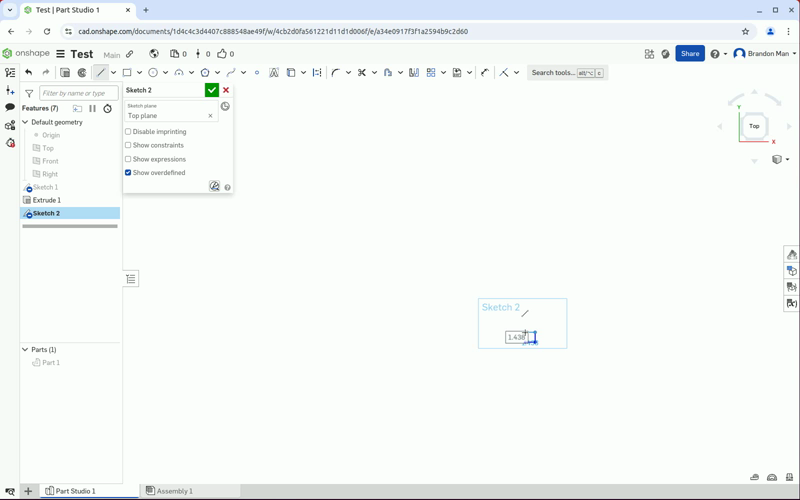
scroll(6)
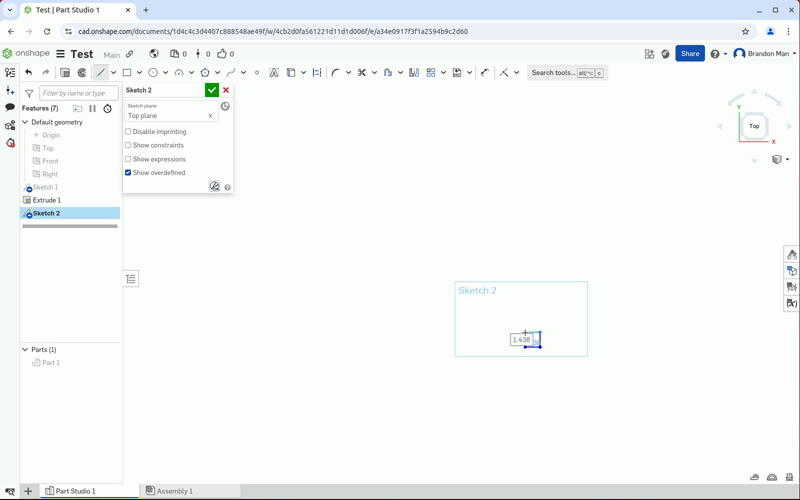
scroll(6)
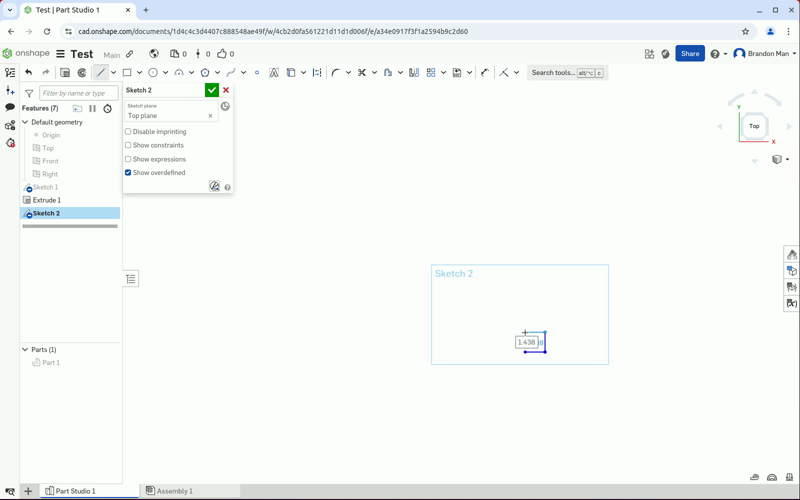
scroll(6)
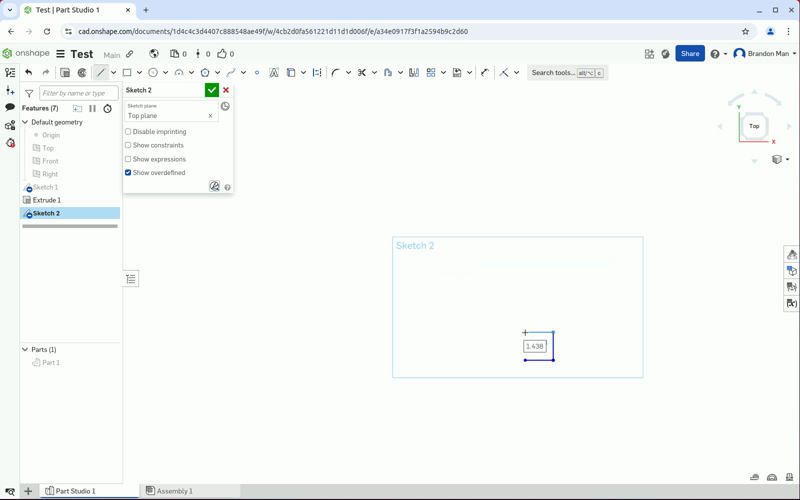
scroll(6)
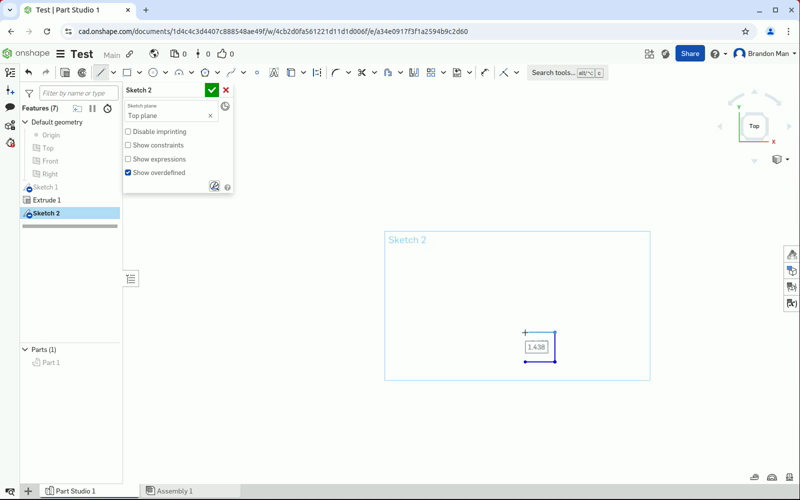
scroll(6)
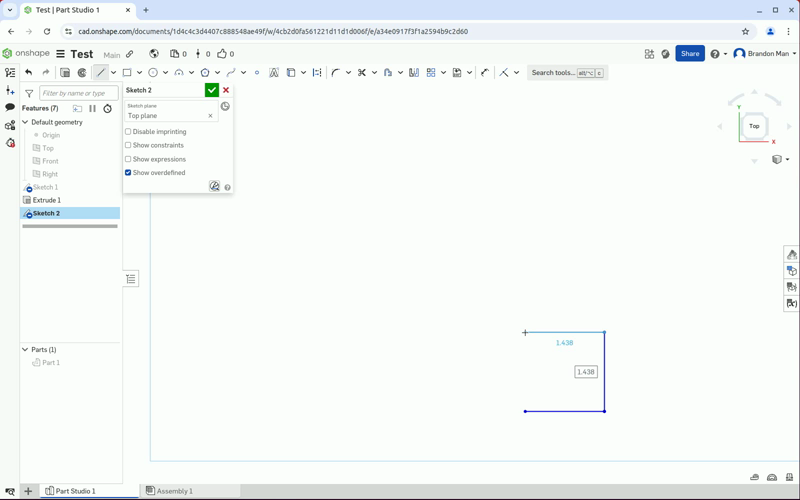
click(525, 332)
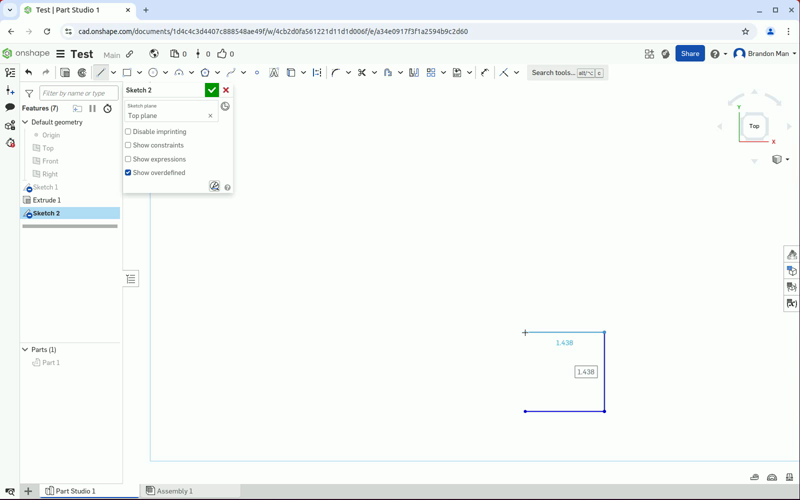
scroll(-6)
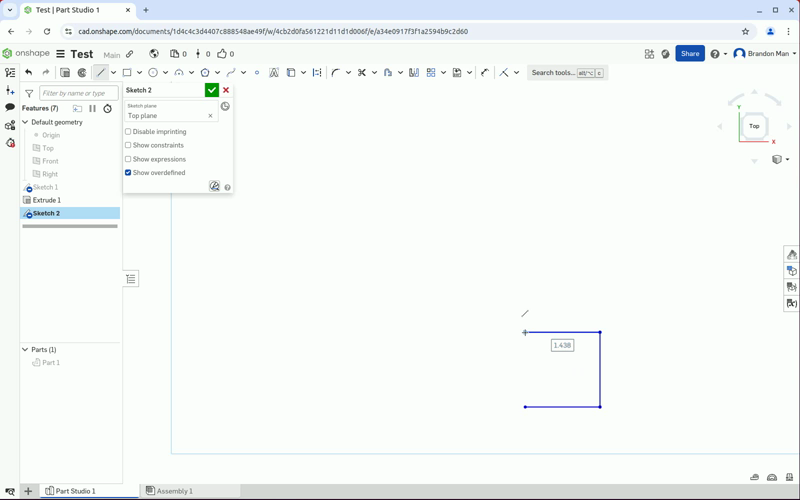
scroll(-6)
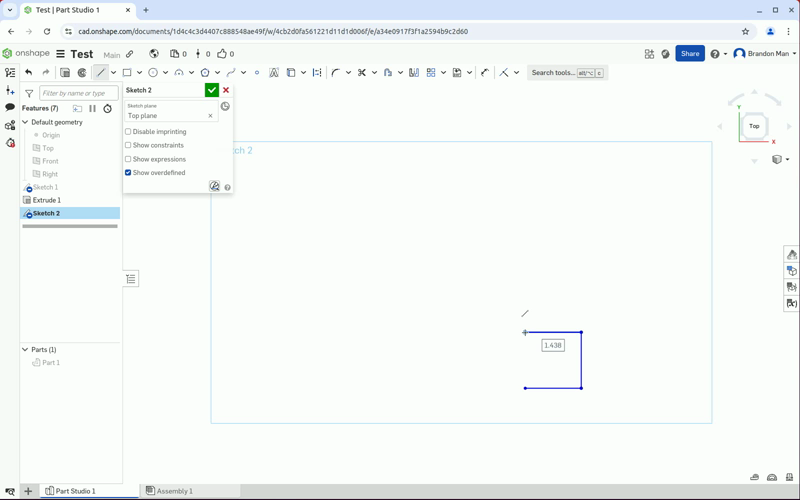
scroll(-6)
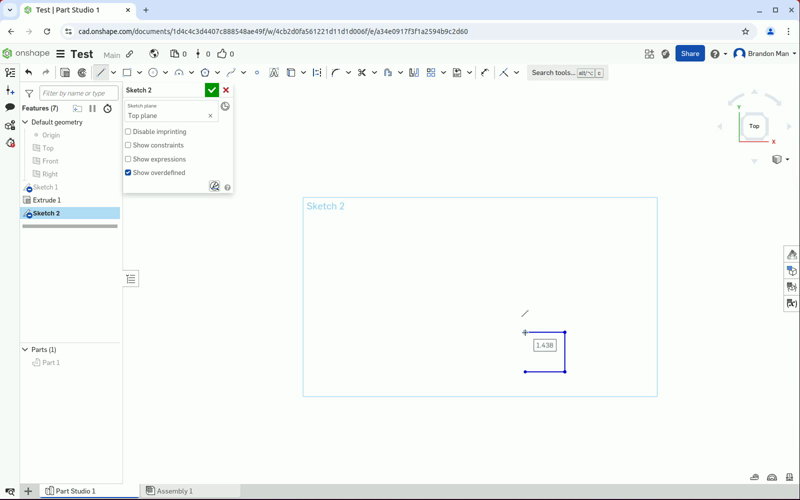
scroll(-6)
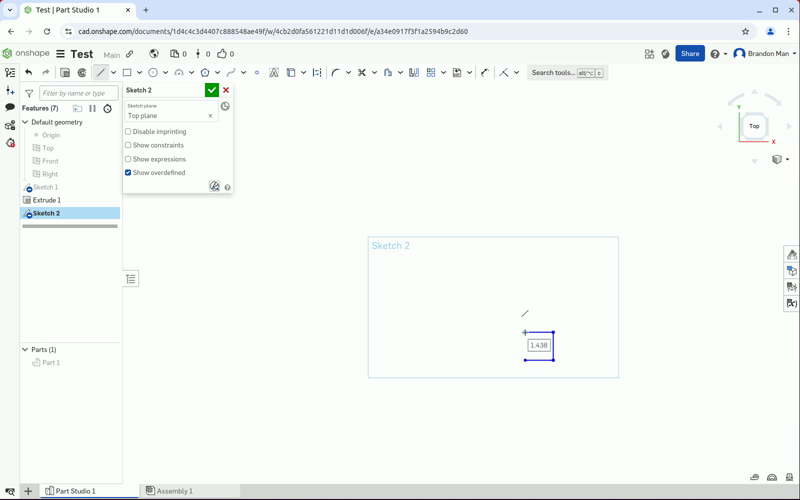
scroll(-6)
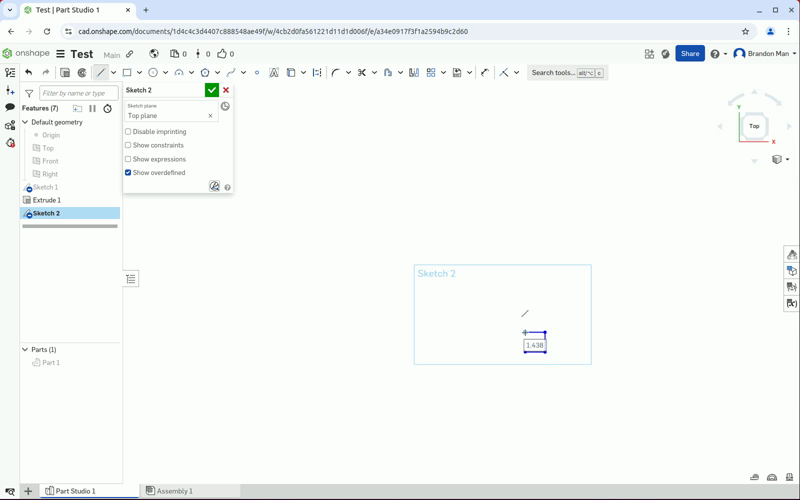
scroll(-6)
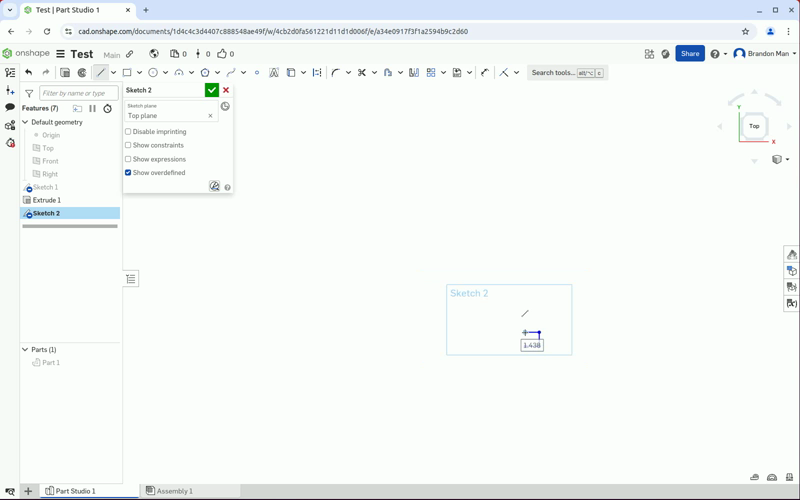
scroll(-6)
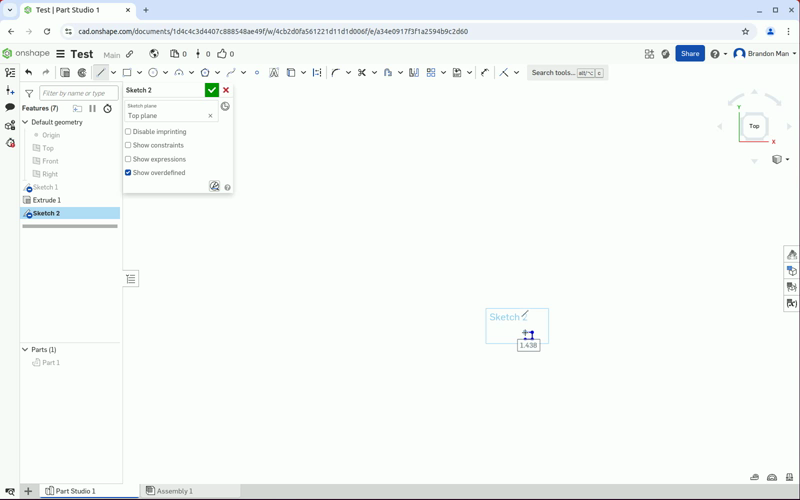
key_up(shift)
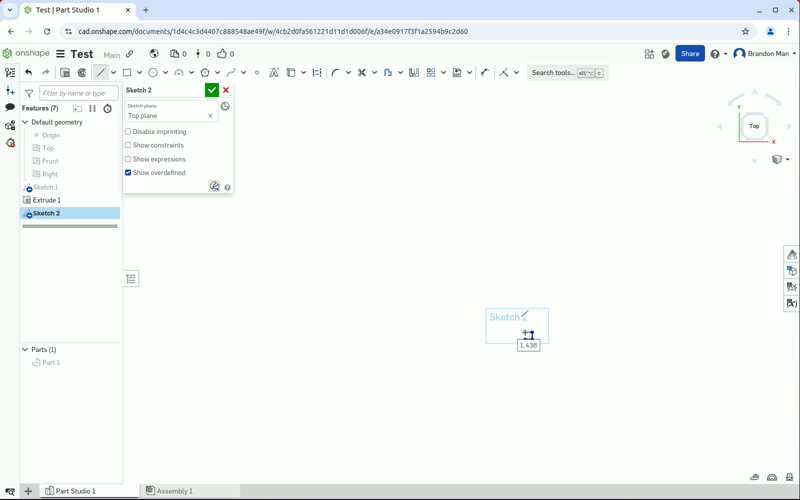
mouse_move(555, 332)
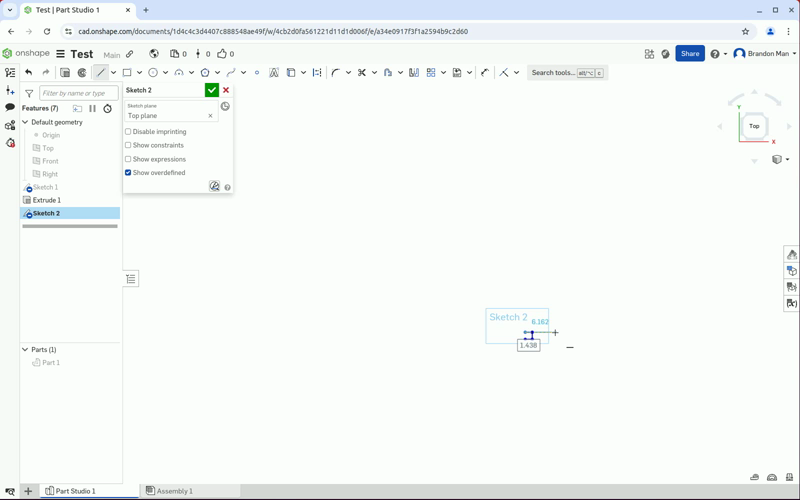
key_down(shift)
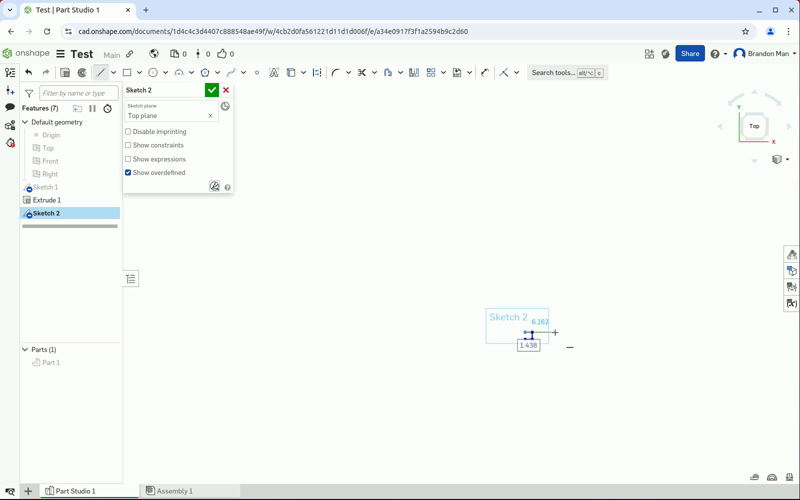
mouse_move(525, 339)
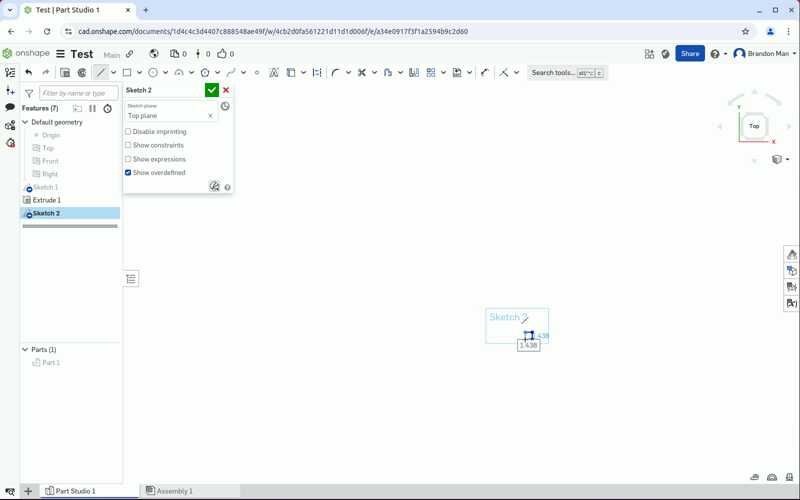
scroll(6)
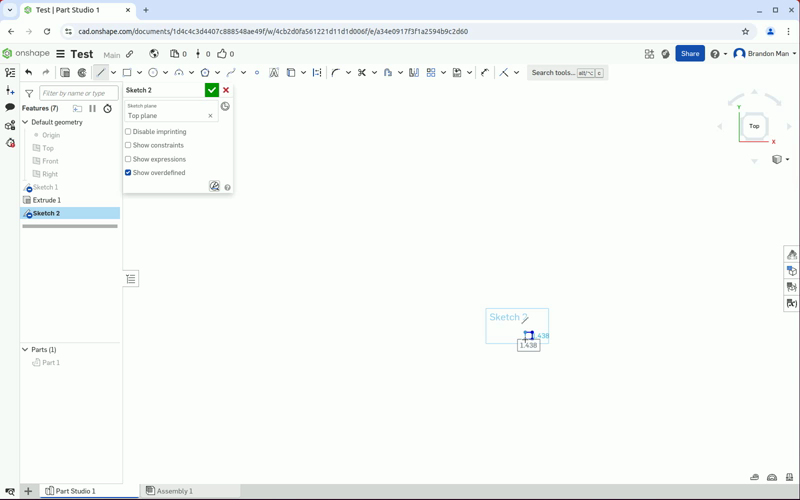
scroll(6)
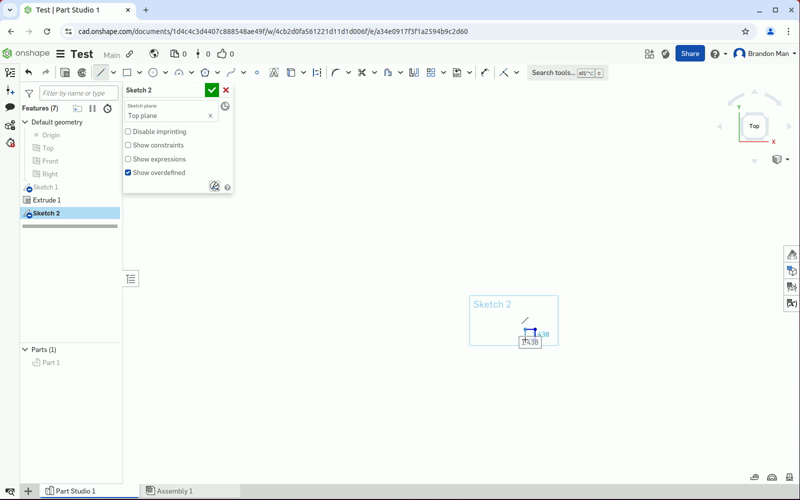
scroll(6)
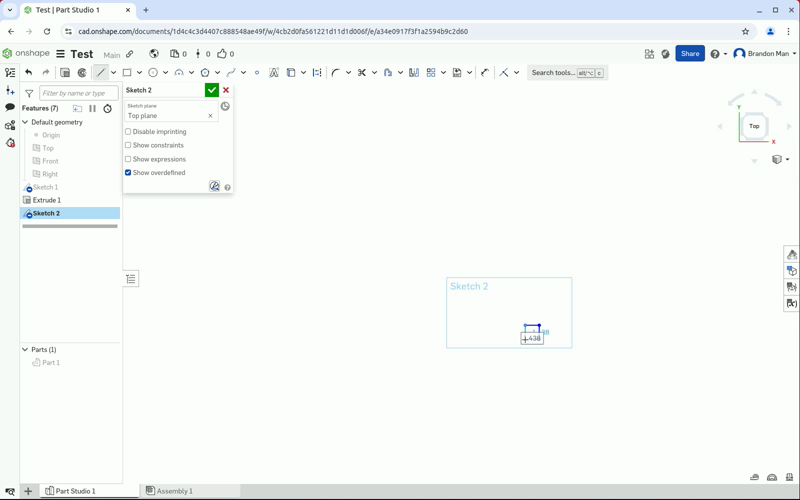
scroll(6)
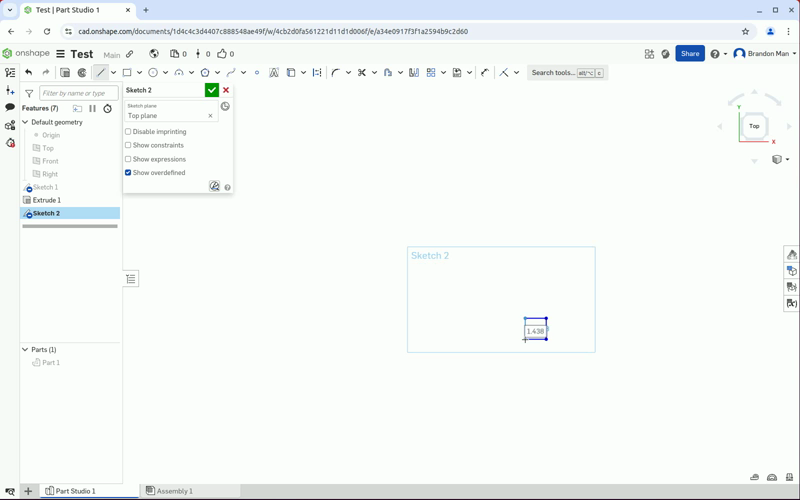
scroll(6)
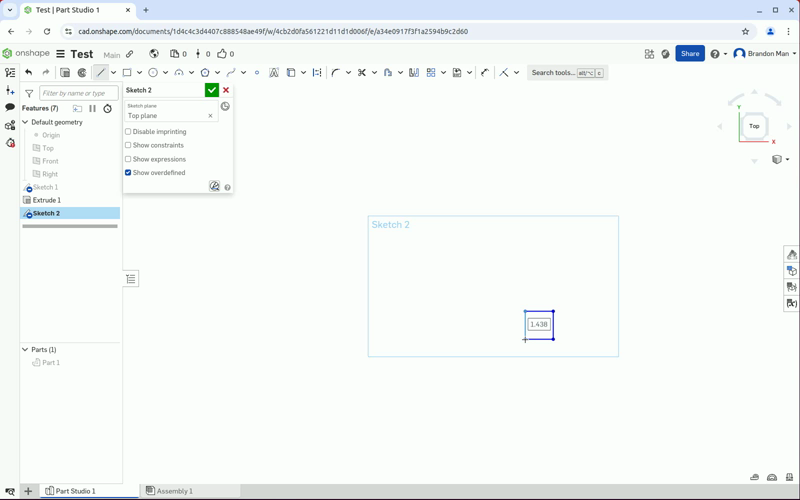
scroll(6)
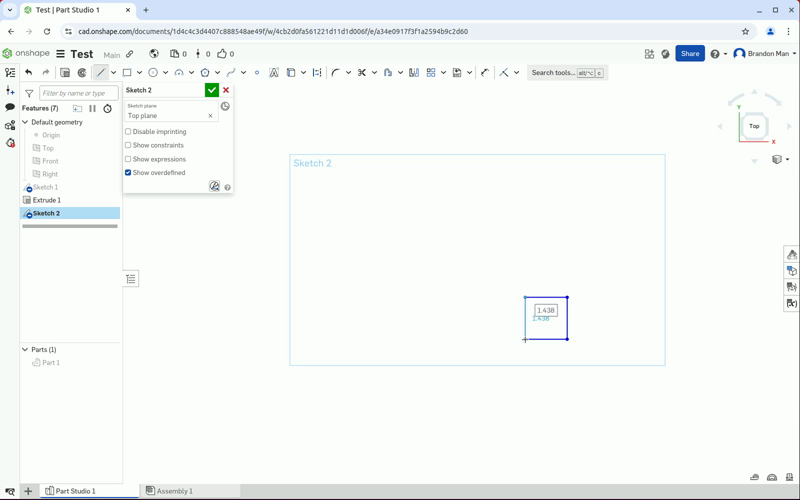
scroll(6)
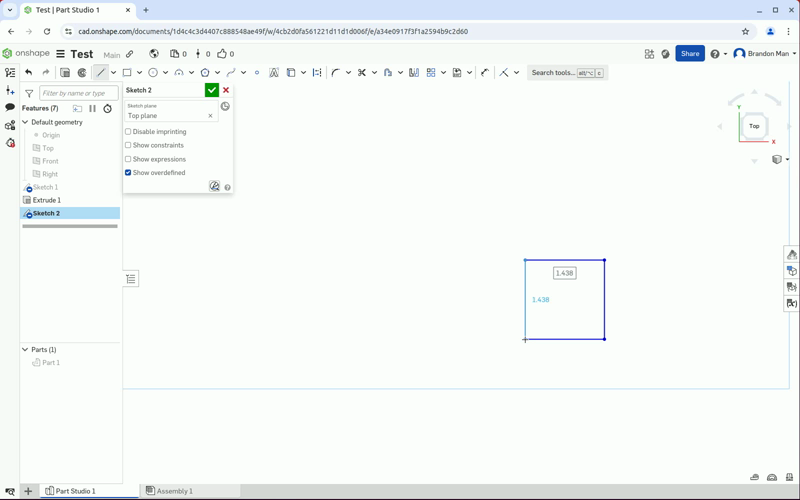
key_up(shift)
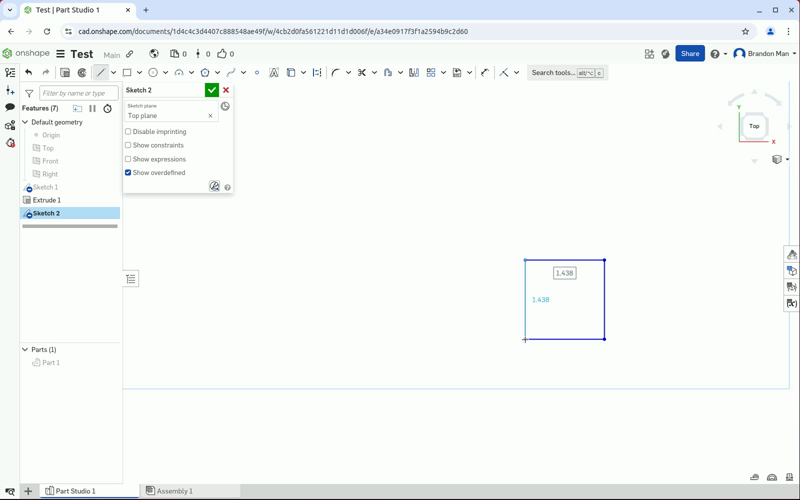
click(525, 339)
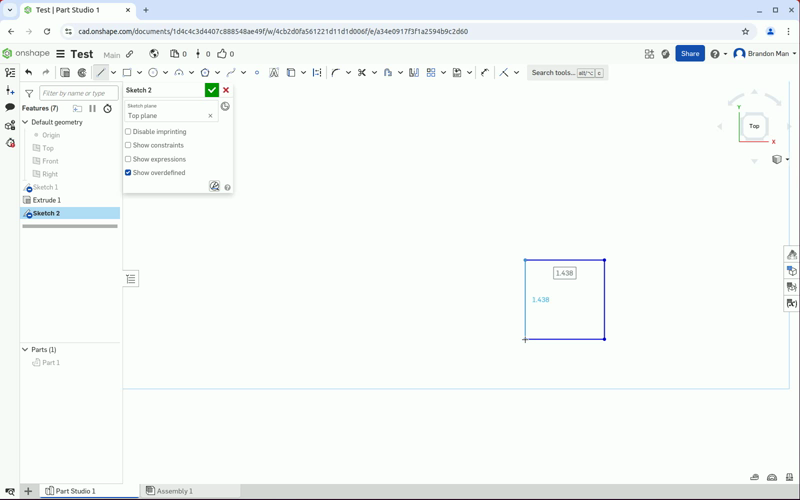
scroll(-6)
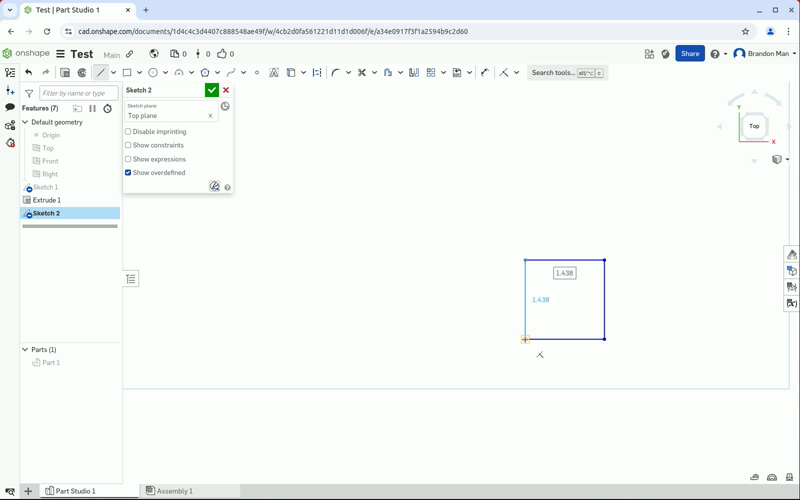
scroll(-6)
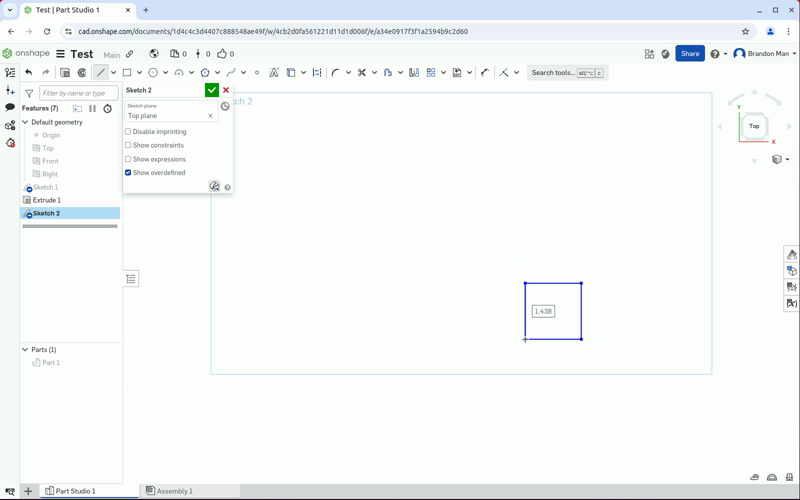
scroll(-6)
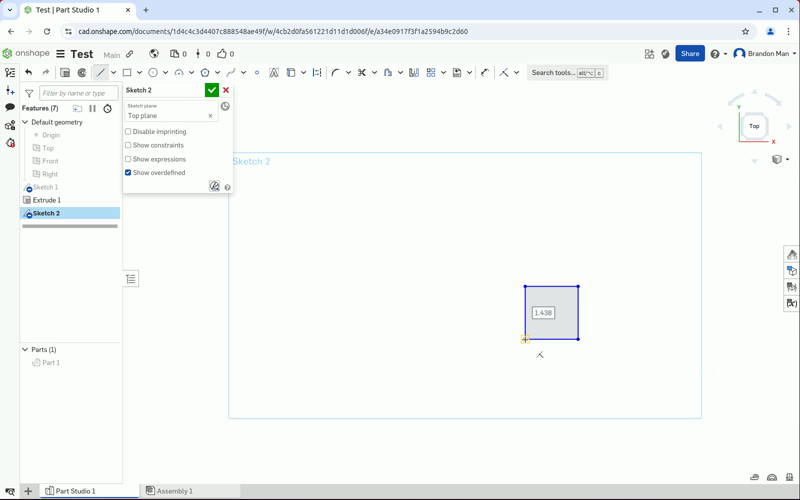
scroll(-6)
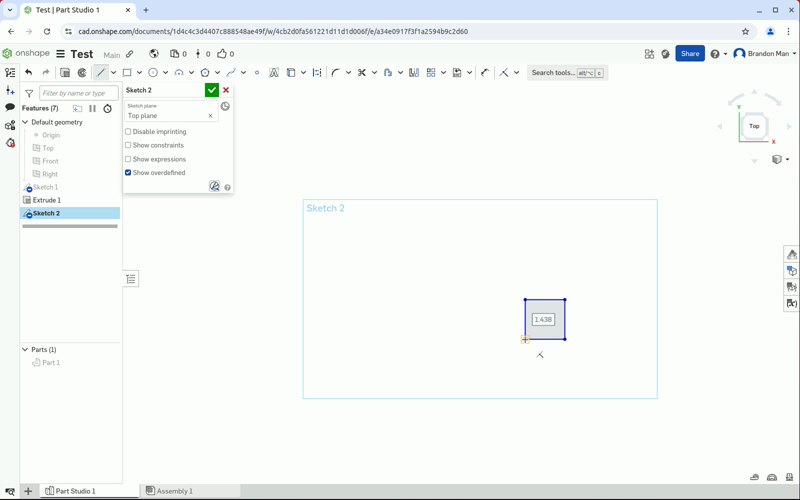
scroll(-6)
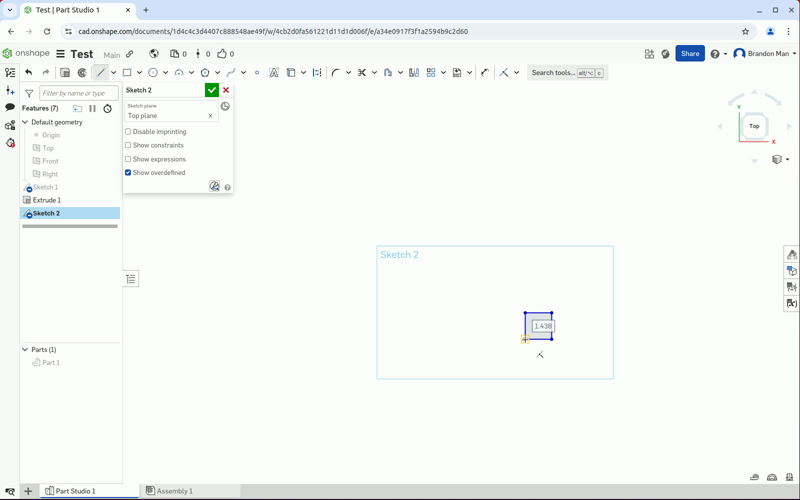
scroll(-6)
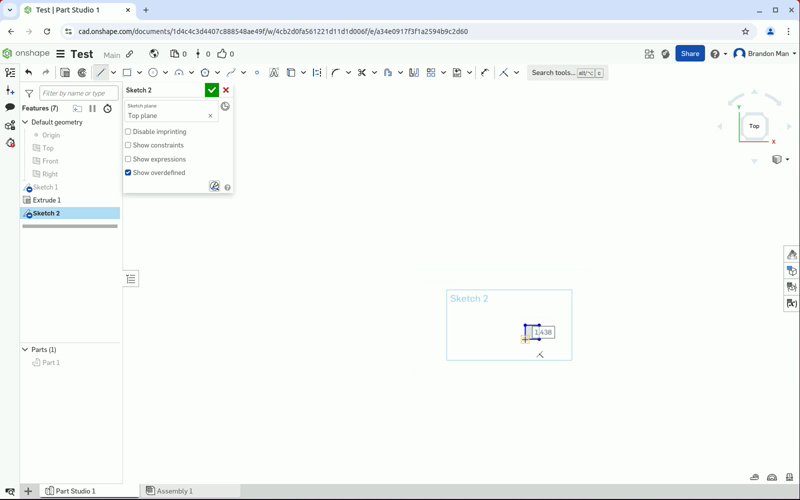
scroll(-6)
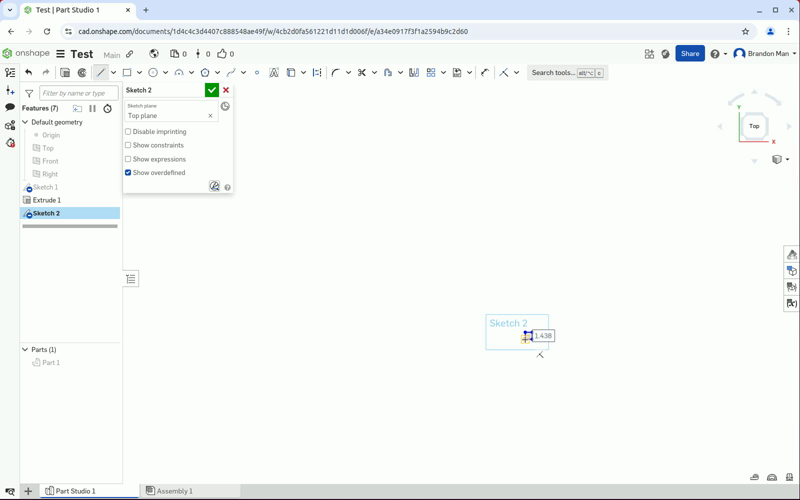
key(esc)
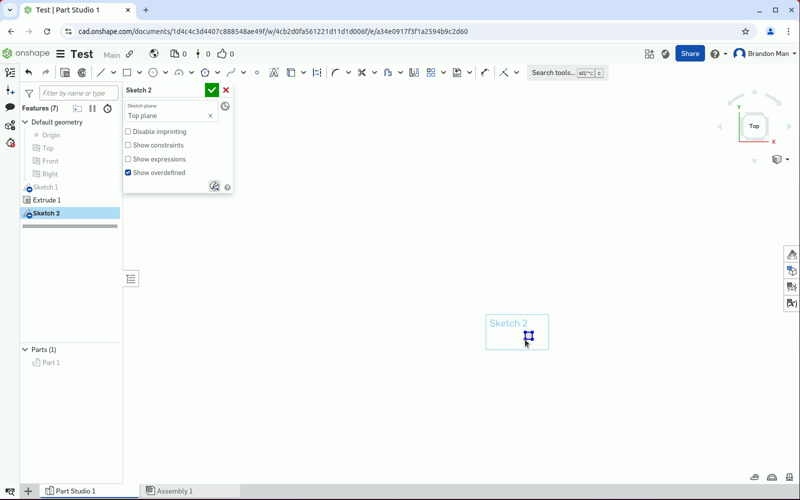
mouse_move(531, 335)
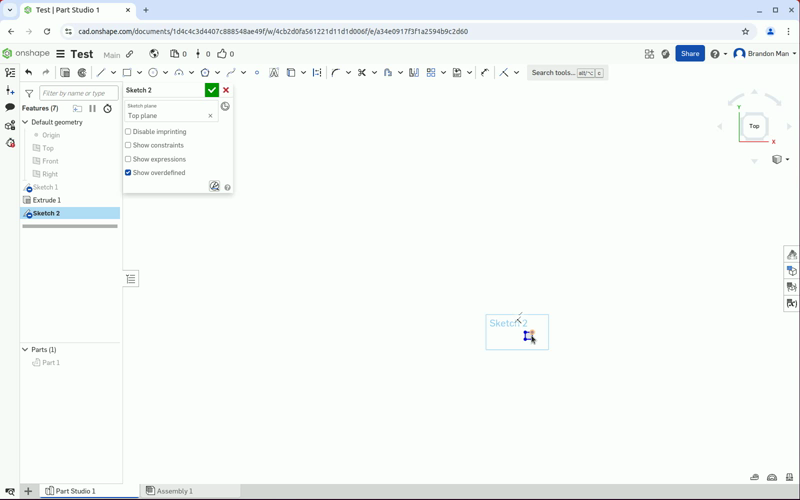
scroll(6)
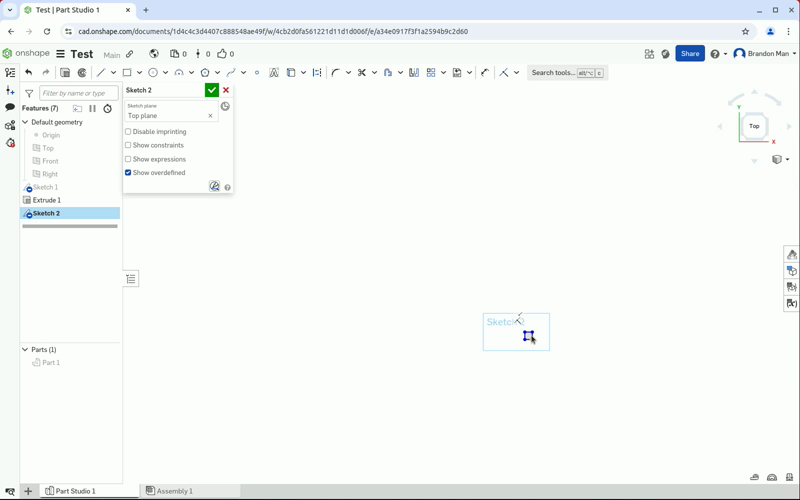
scroll(6)
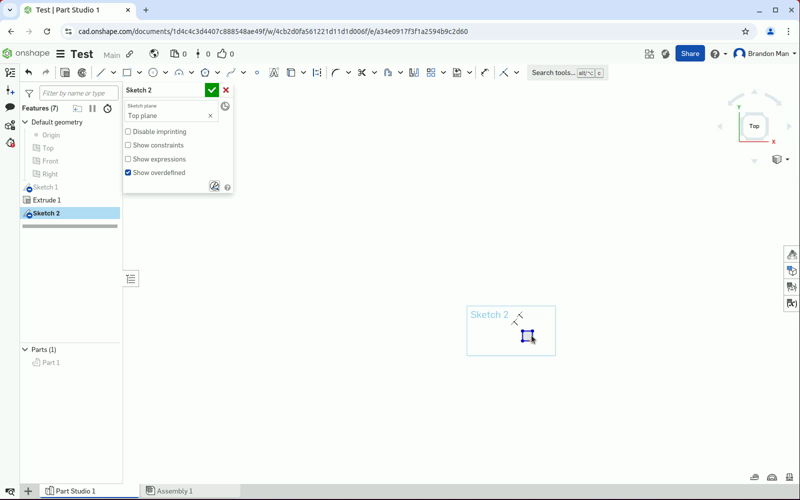
scroll(6)
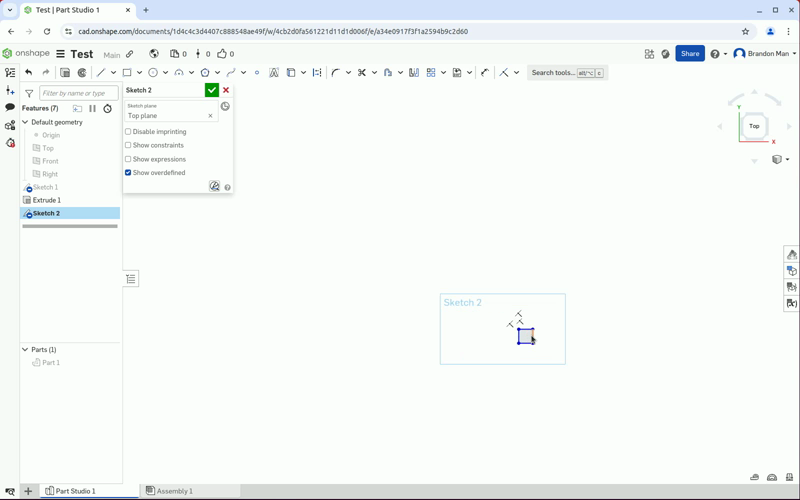
scroll(6)
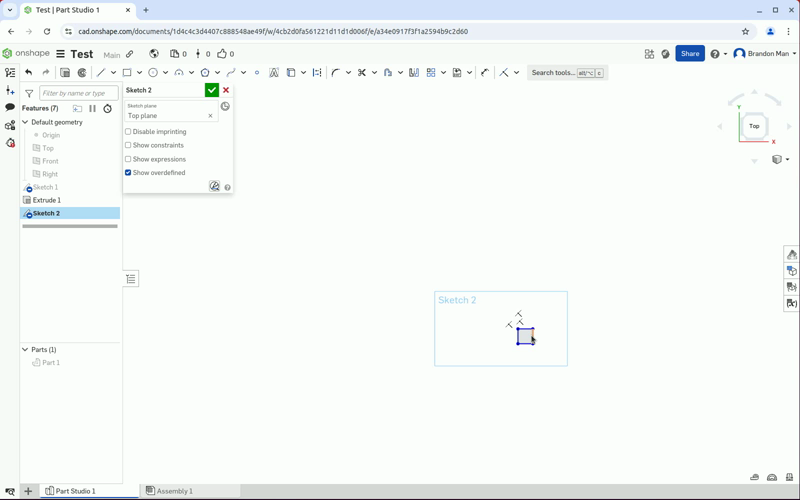
scroll(6)
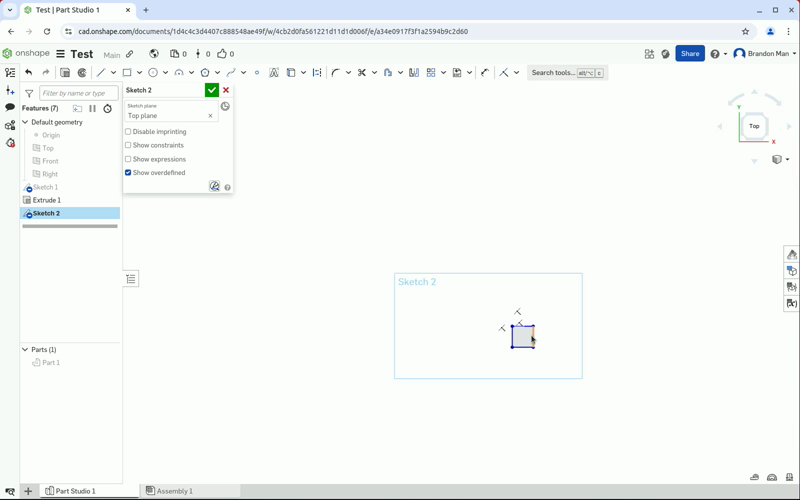
scroll(6)
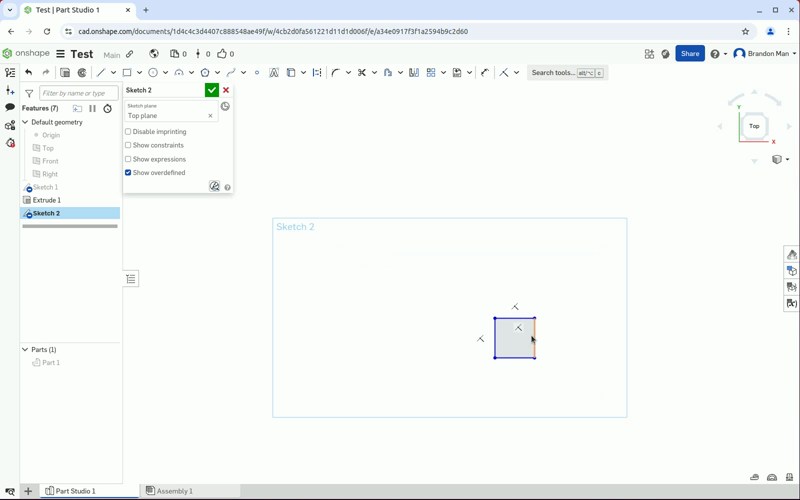
scroll(6)
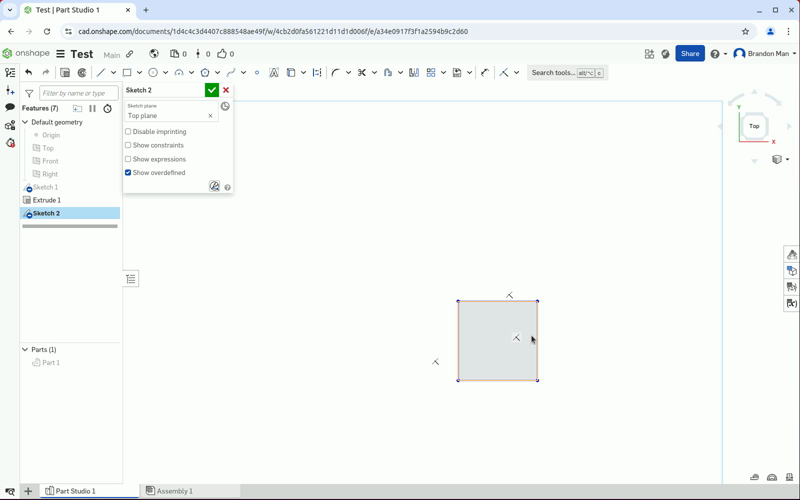
click(531, 335)
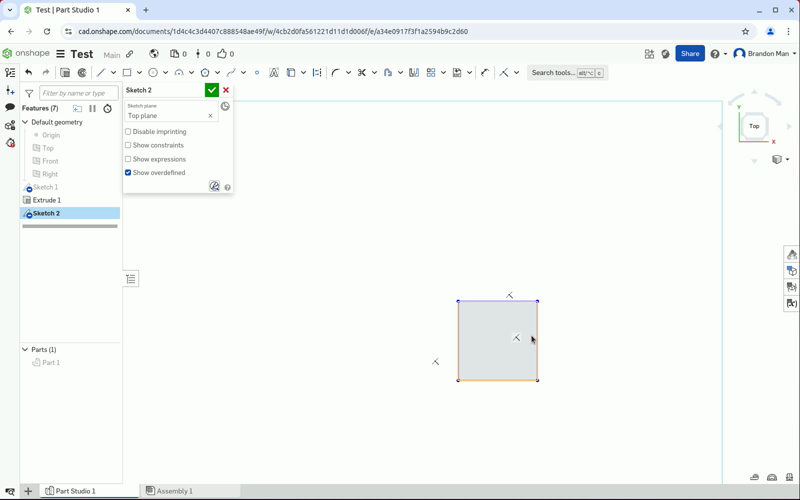
scroll(-6)
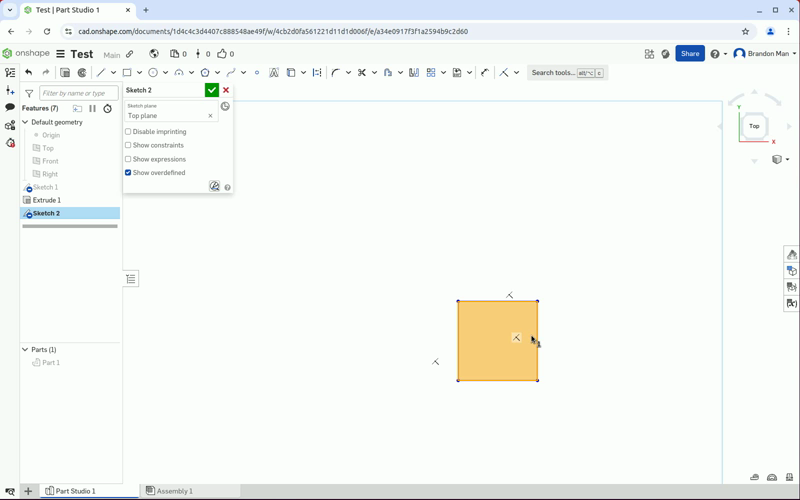
scroll(-6)
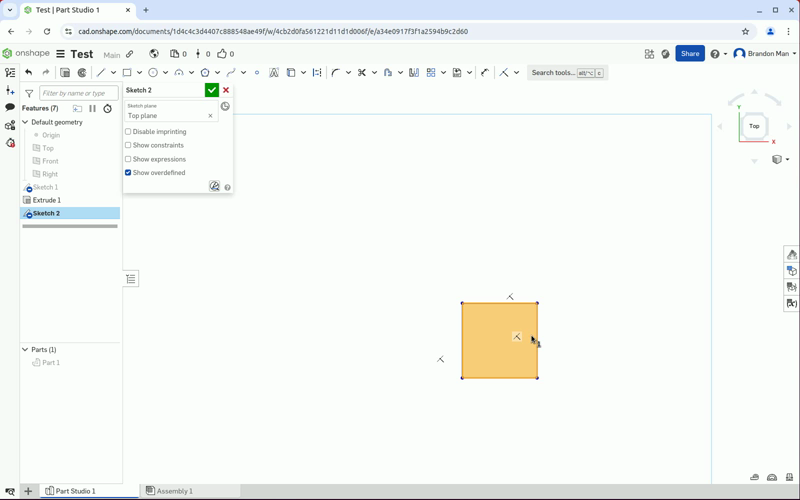
scroll(-6)
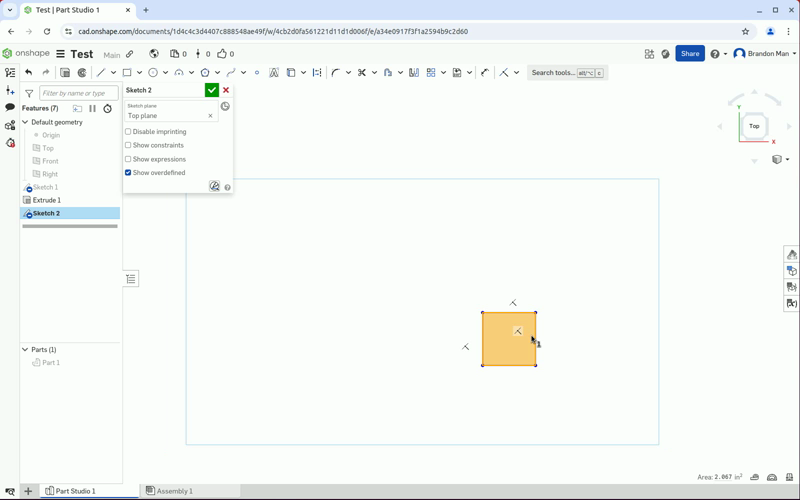
scroll(-6)
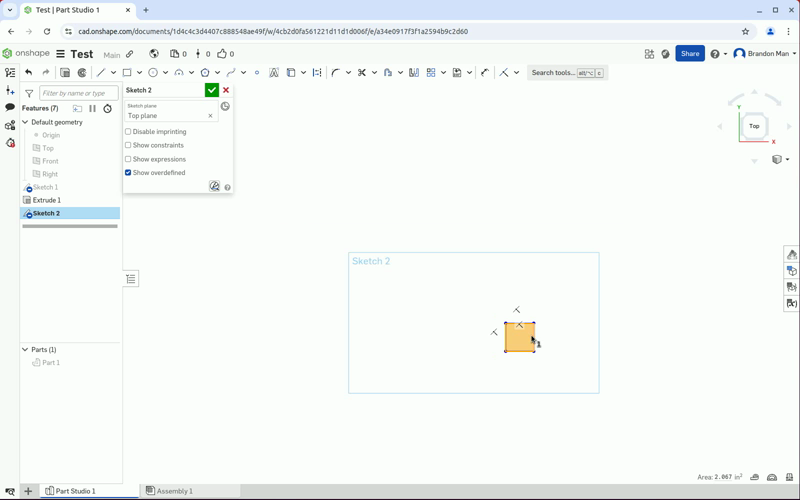
scroll(-6)
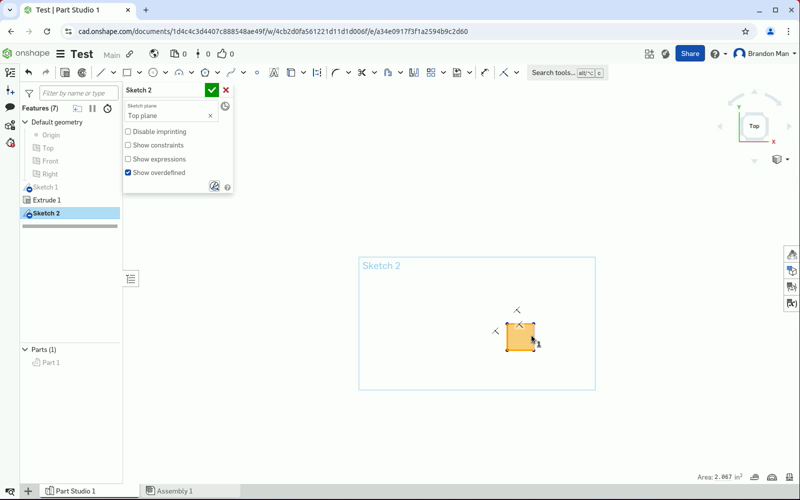
scroll(-6)
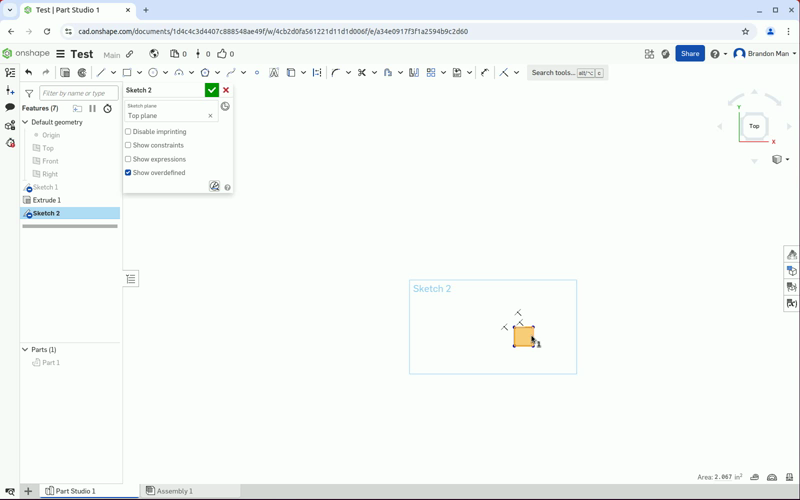
scroll(-6)
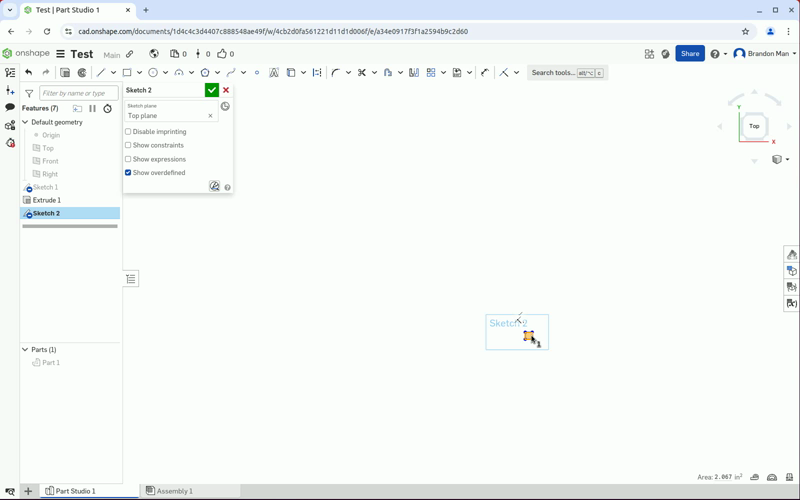
mouse_move(73, 352)
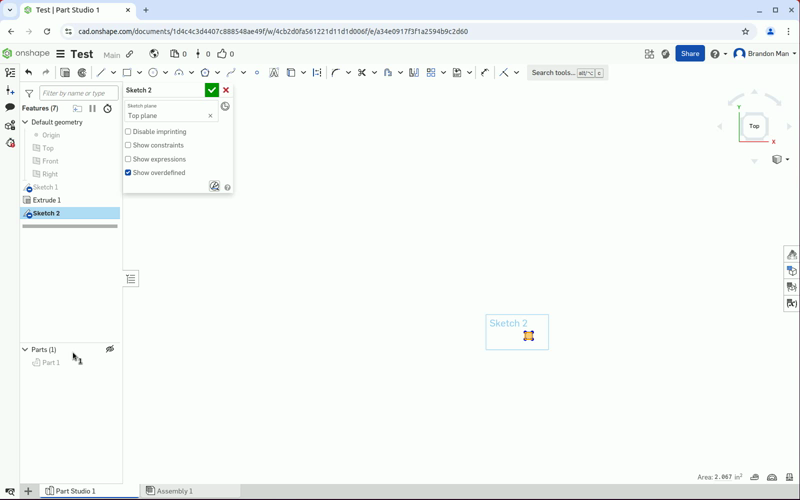
key(shift+y)
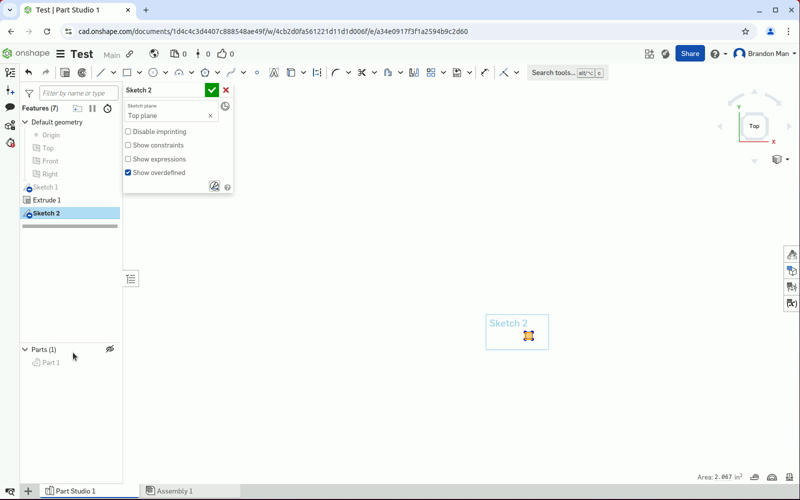
key(shift+e)
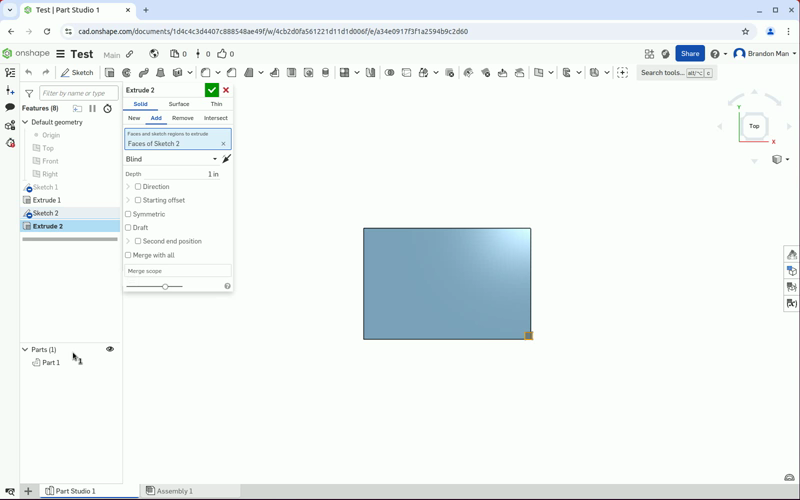
mouse_move(143, 106)
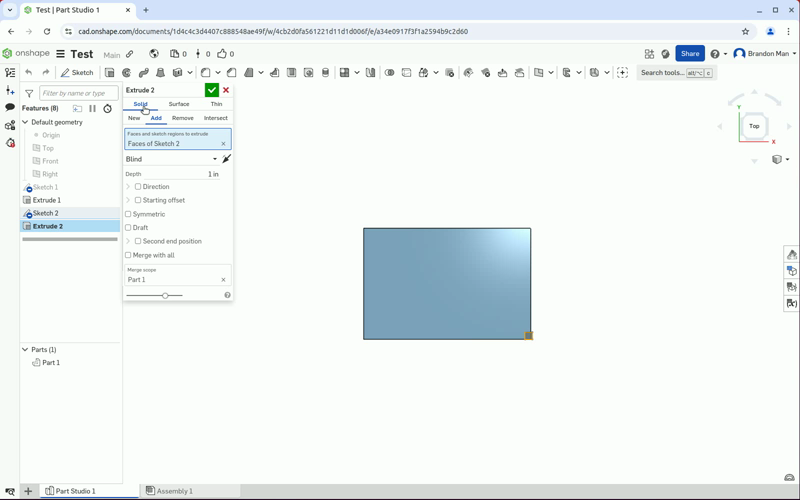
click(143, 106)
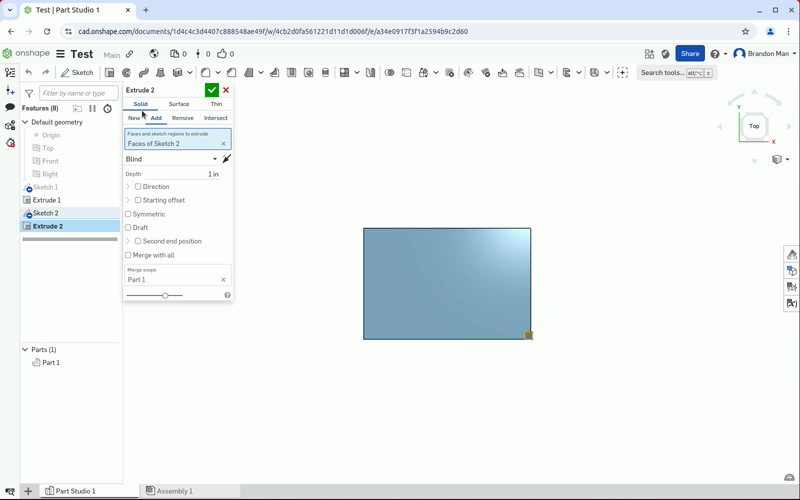
mouse_move(137, 120)
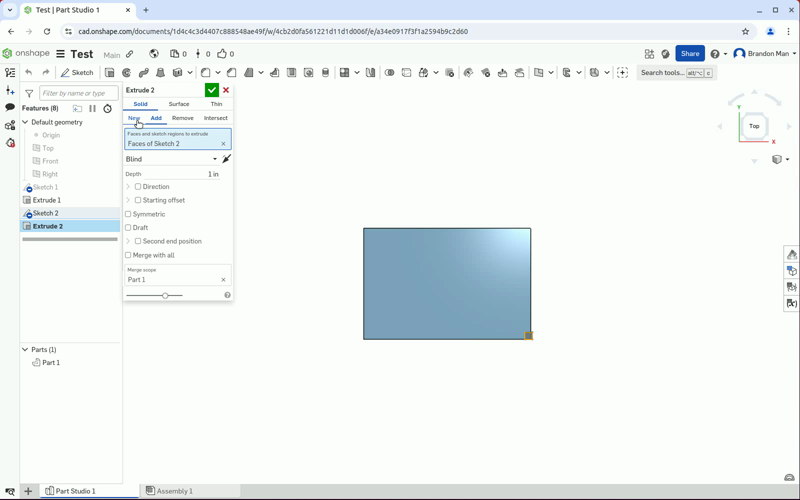
click(137, 120)
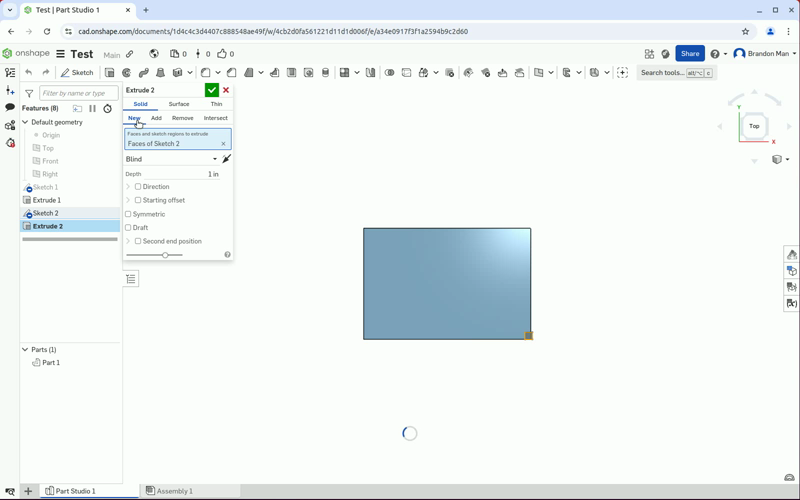
key(tab, 4)
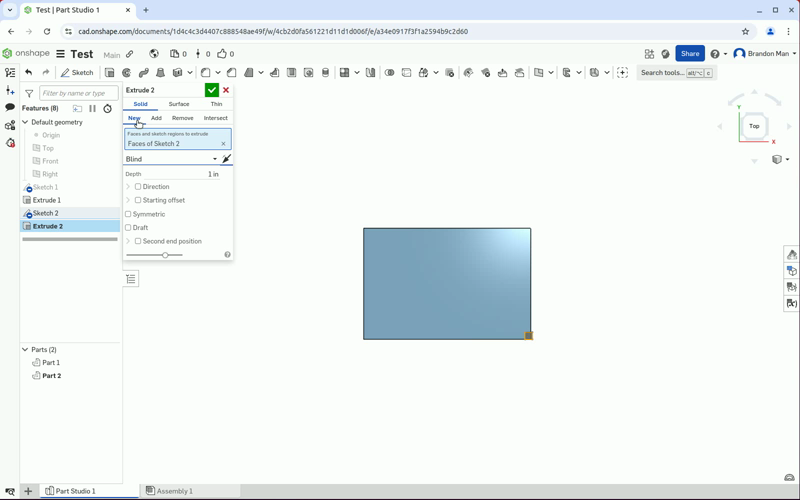
text(23.108)
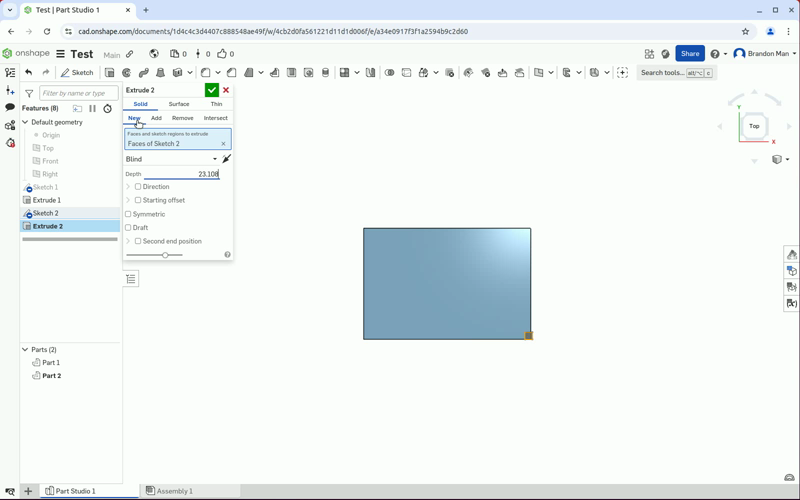
key(enter)
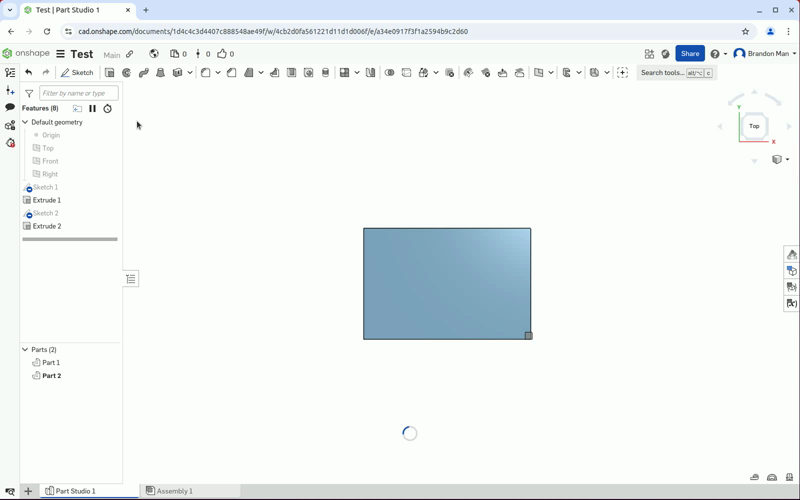
key(shift+h)
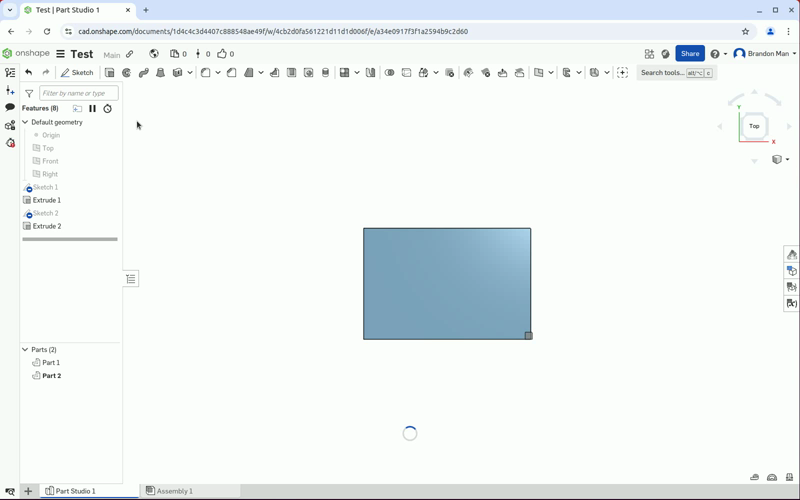
key(shift+h)
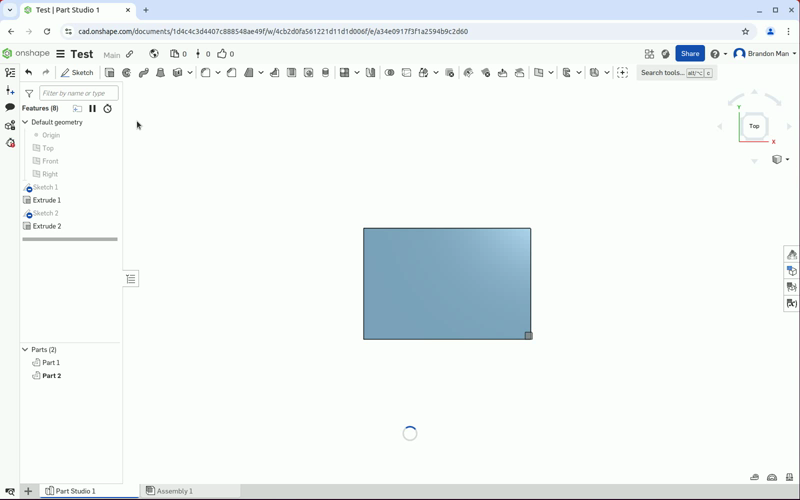
key(shift+7)
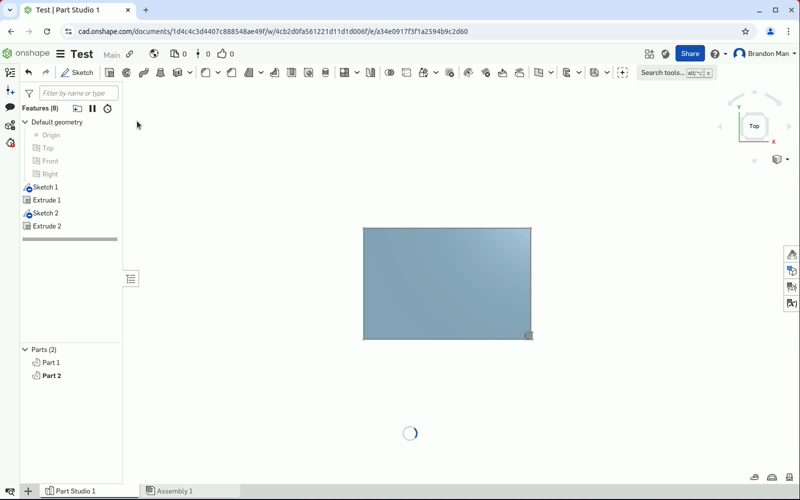
key(up, 3)
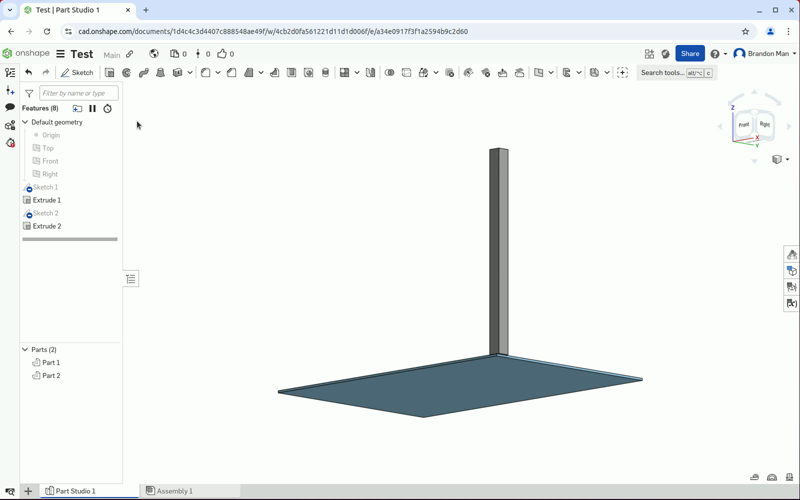
key(left, 3)
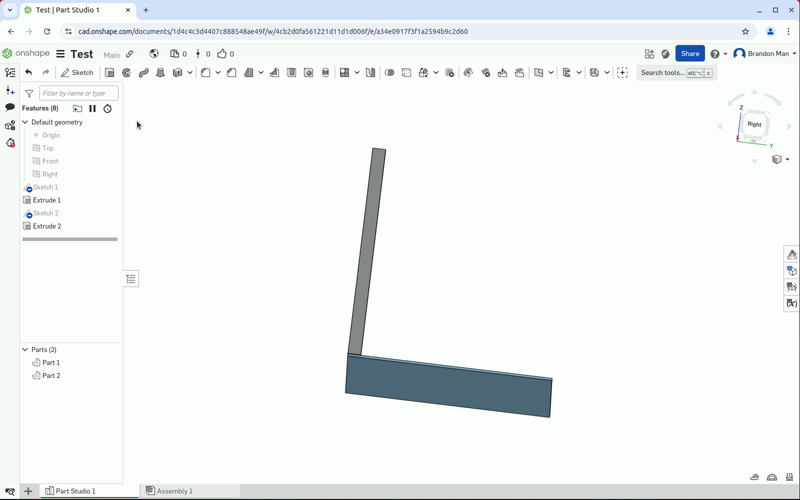
key(right, 3)
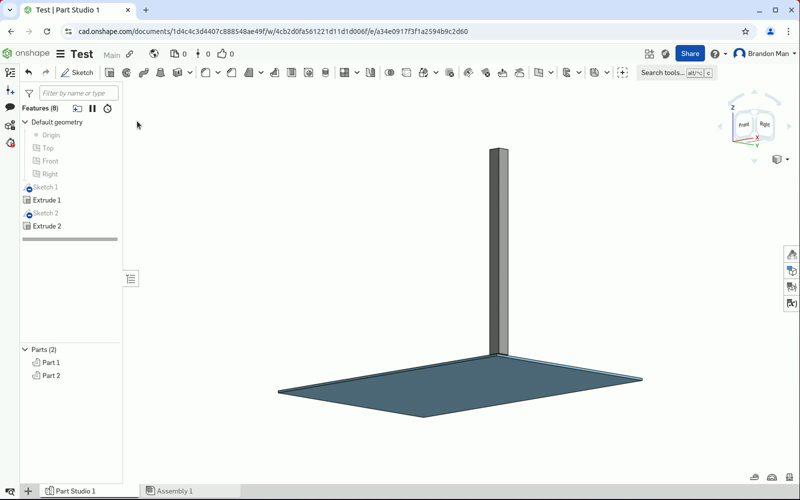
key(down, 3)
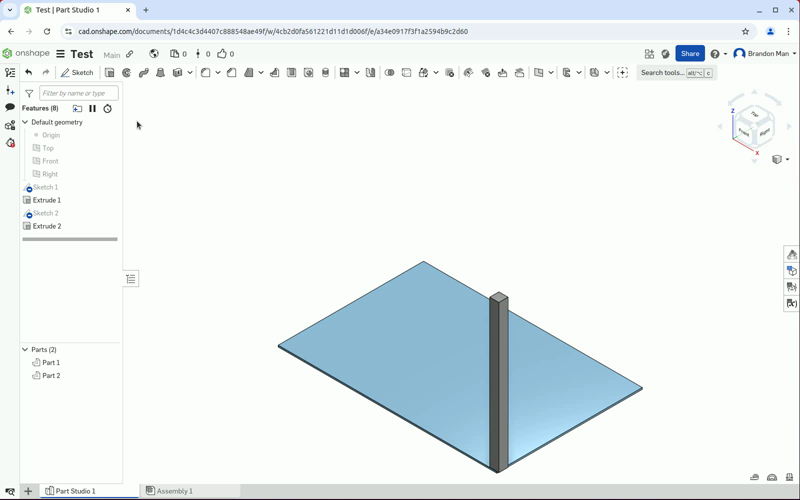
mouse_move(73, 189)
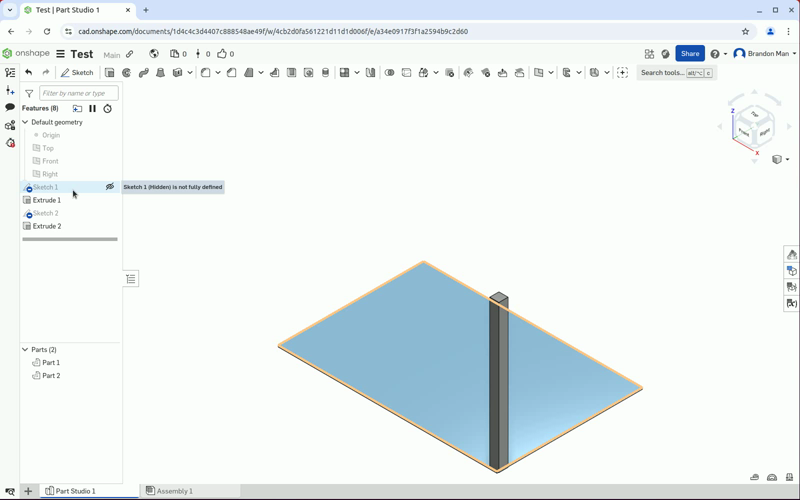
click(73, 189)